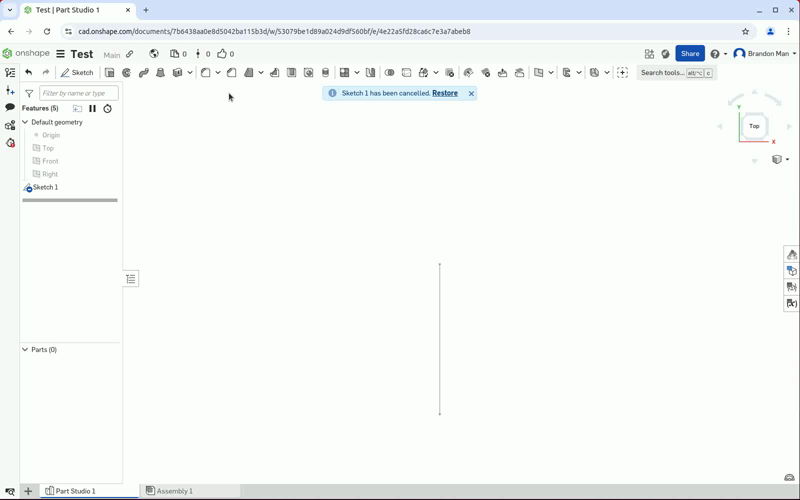
key(shift+h)
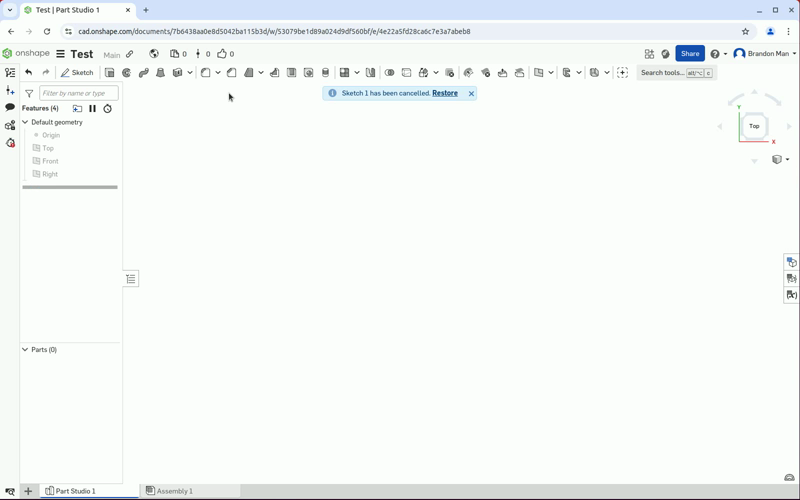
mouse_move(73, 352)
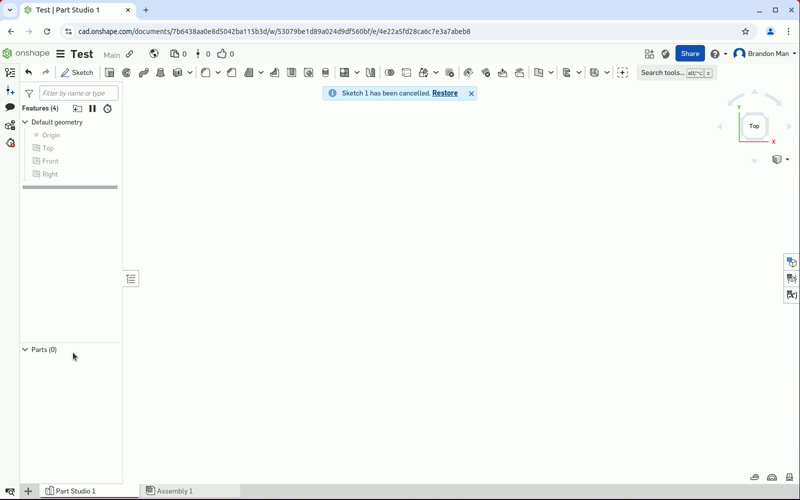
key(y)
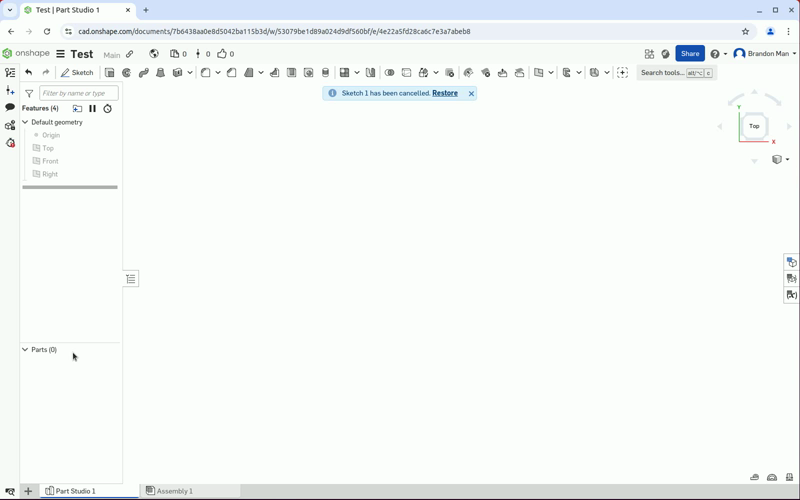
key(shift+p)
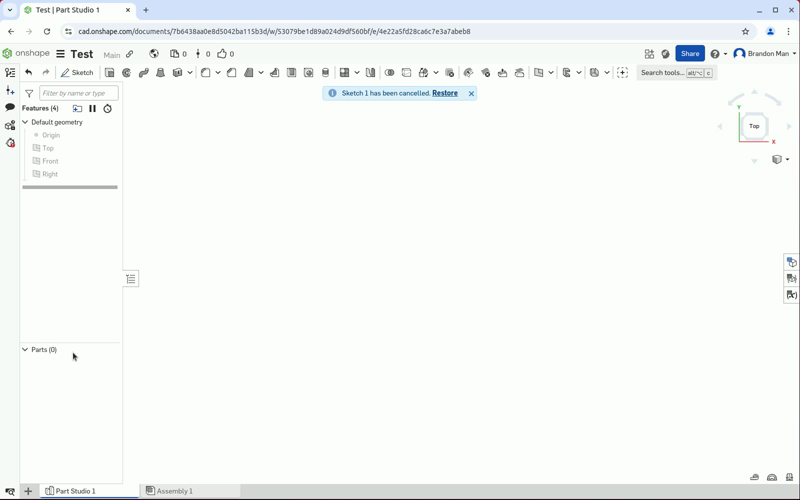
key(space)
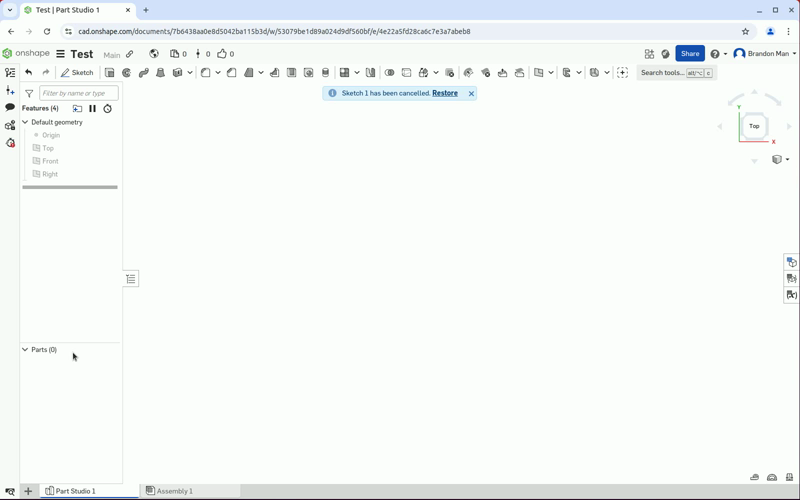
key_down(shift)
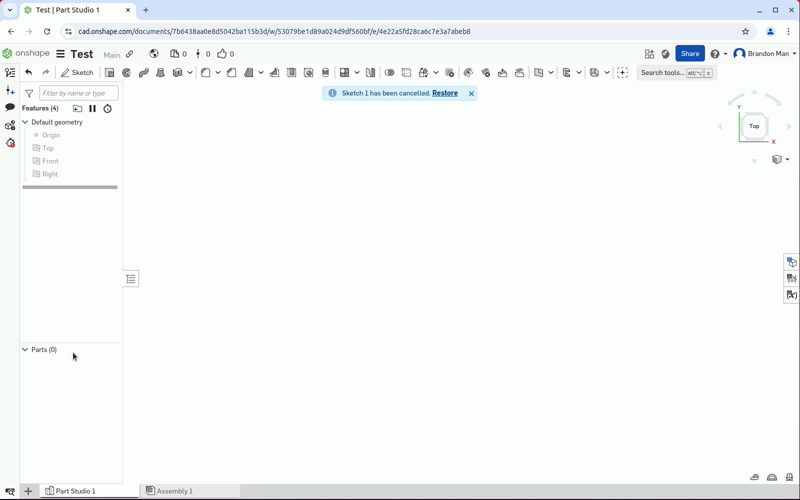
key(up)
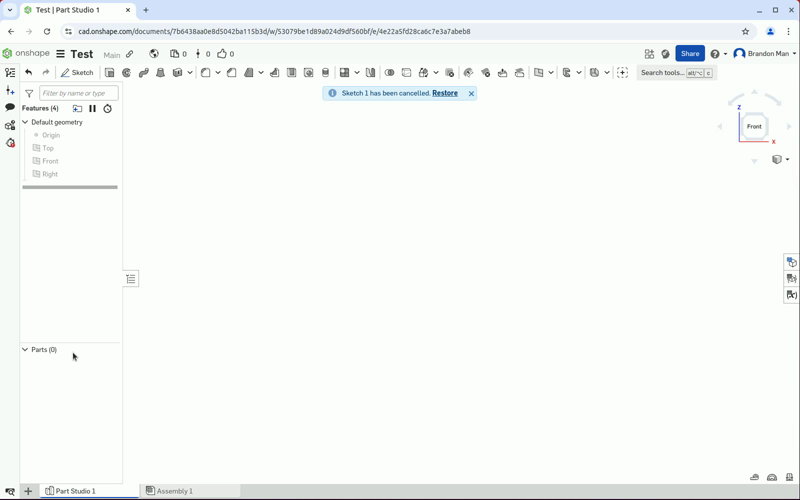
key_up(shift)
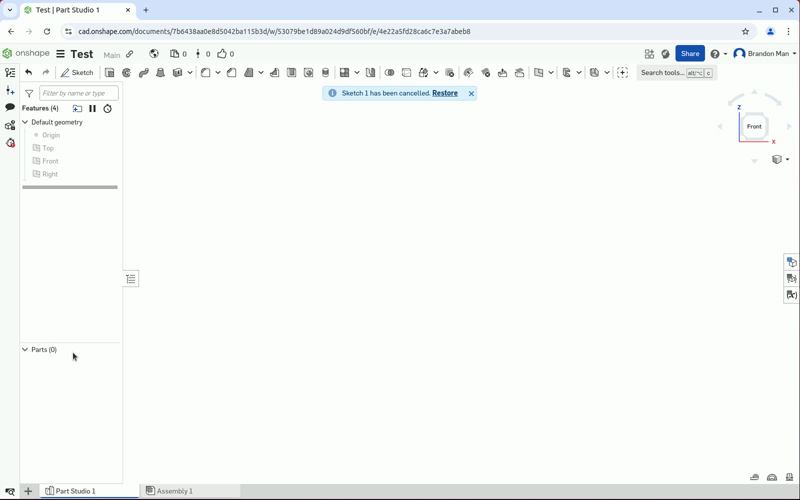
mouse_move(73, 352)
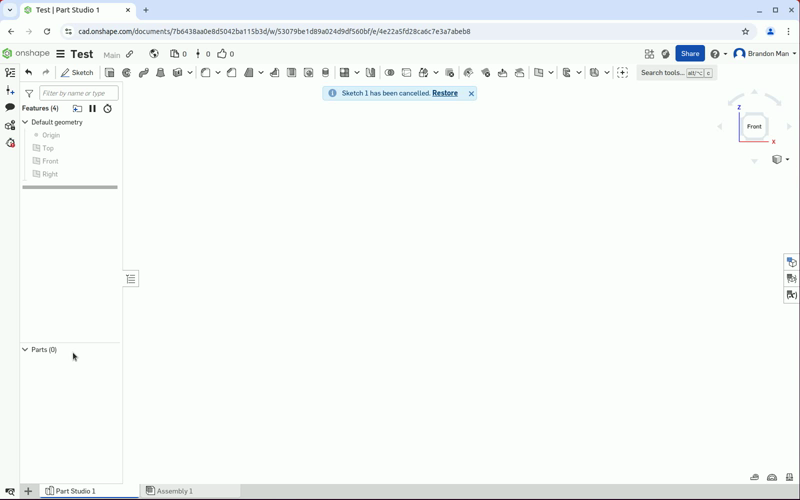
key(shift+y)
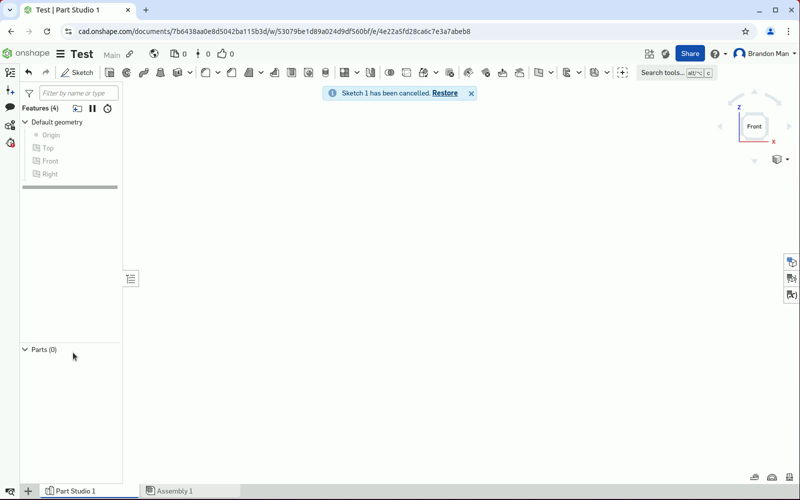
key(shift+s)
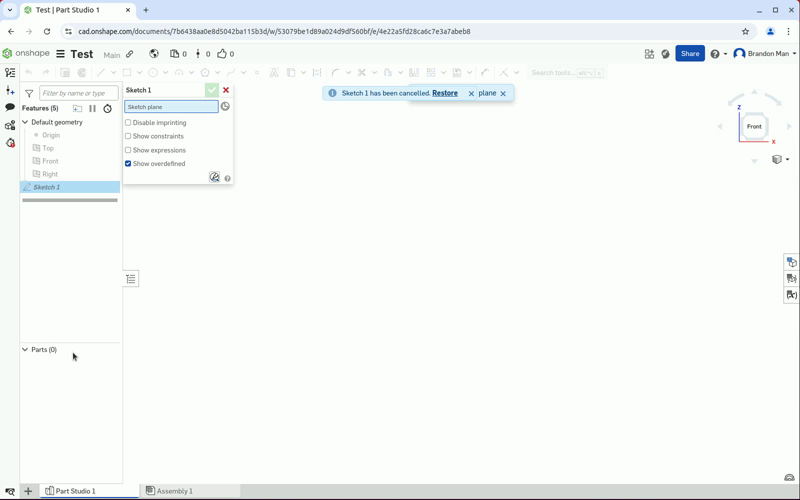
mouse_move(73, 163)
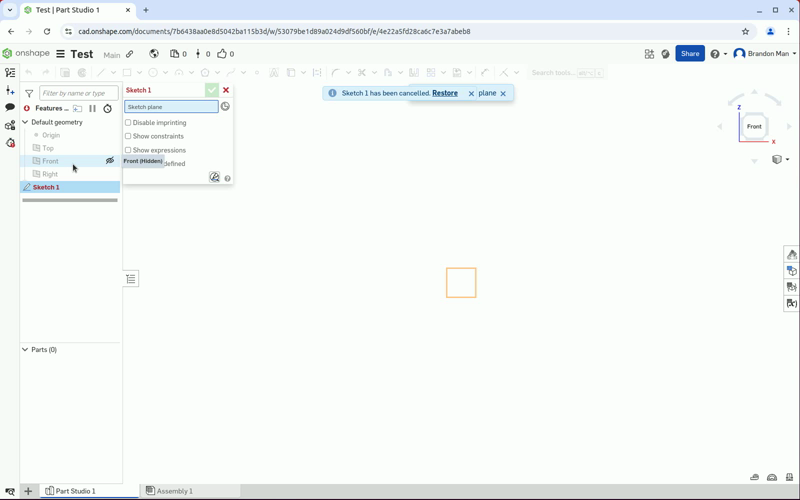
click(73, 163)
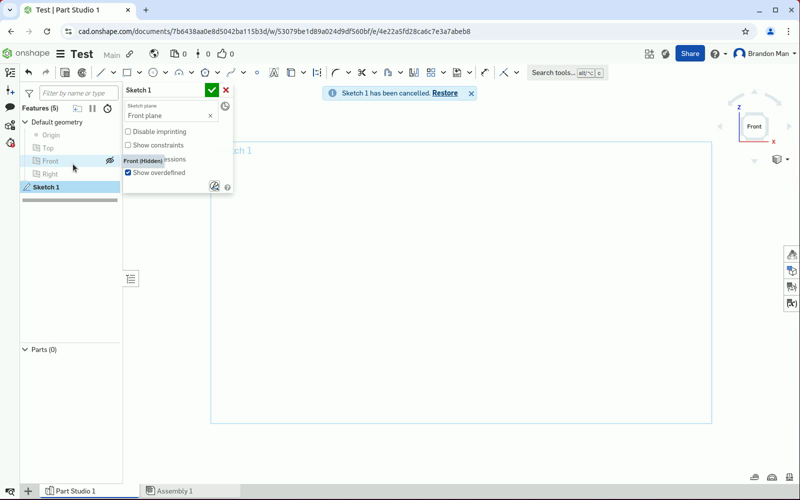
mouse_move(73, 352)
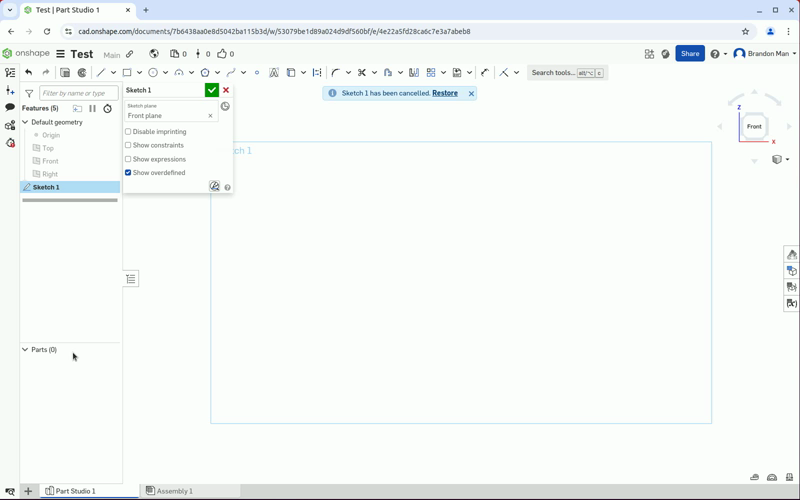
key(y)
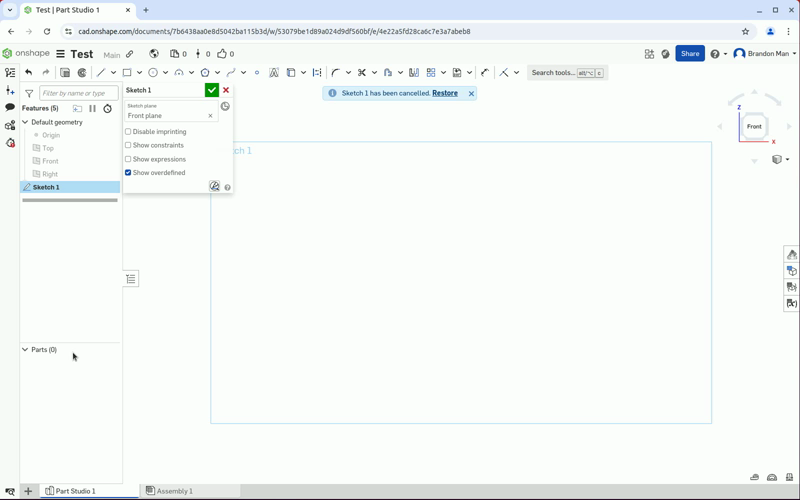
key(l)
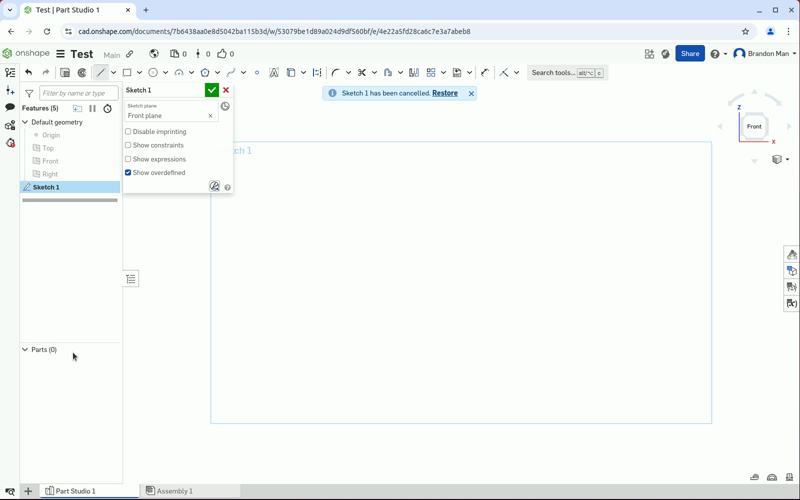
key_down(shift)
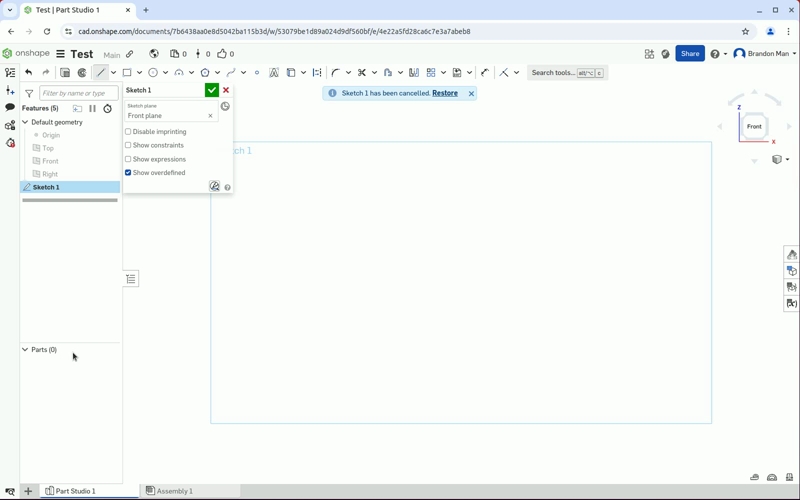
mouse_move(405, 339)
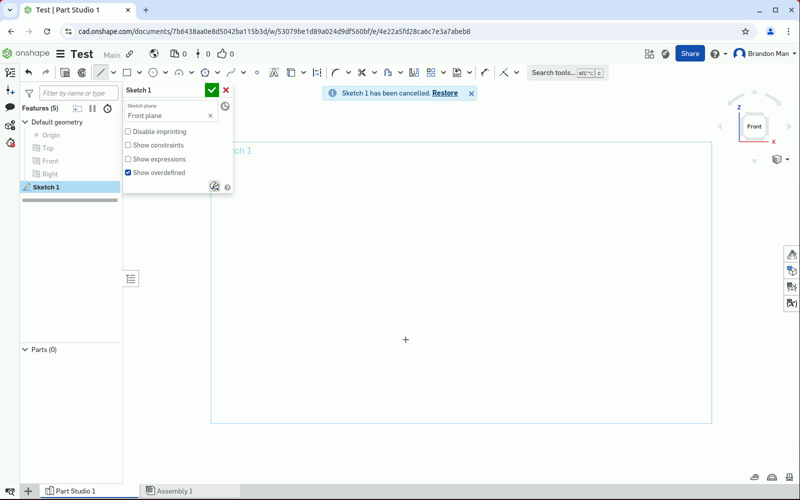
click(405, 339)
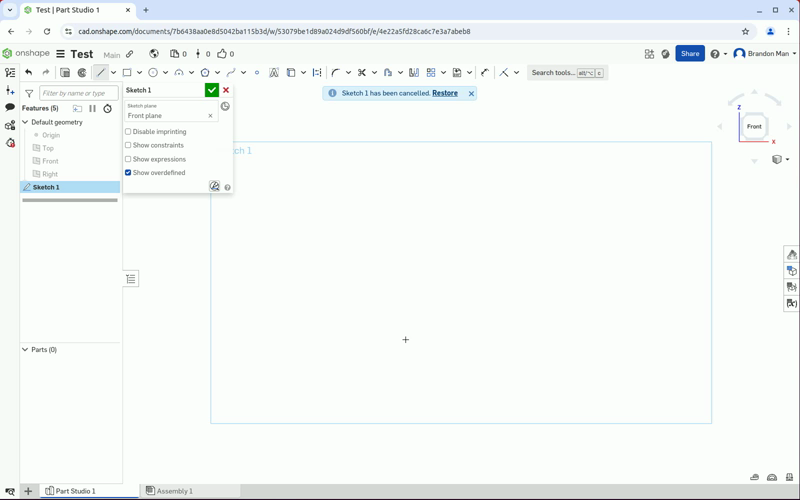
key_up(shift)
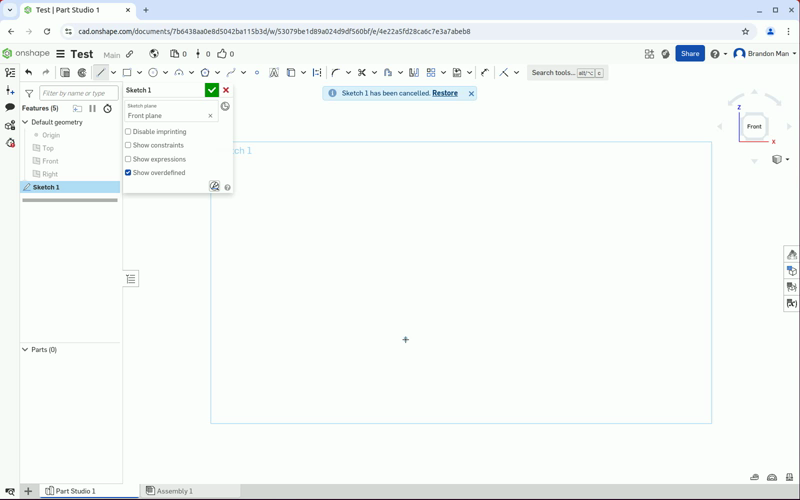
key_down(shift)
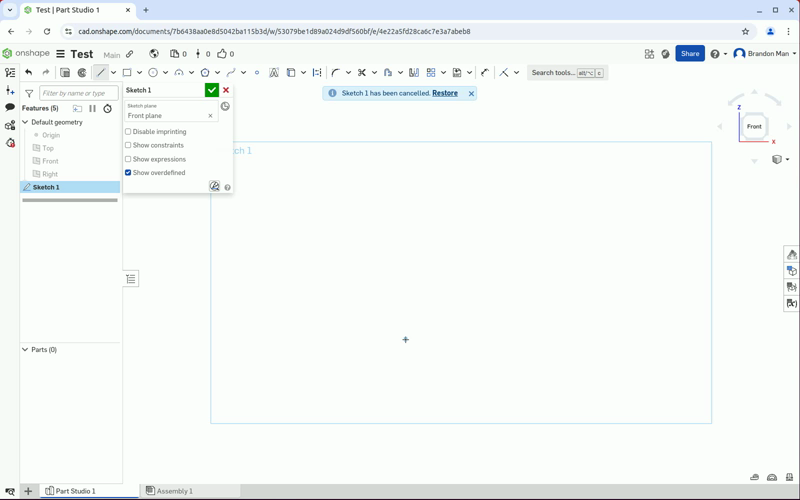
mouse_move(516, 339)
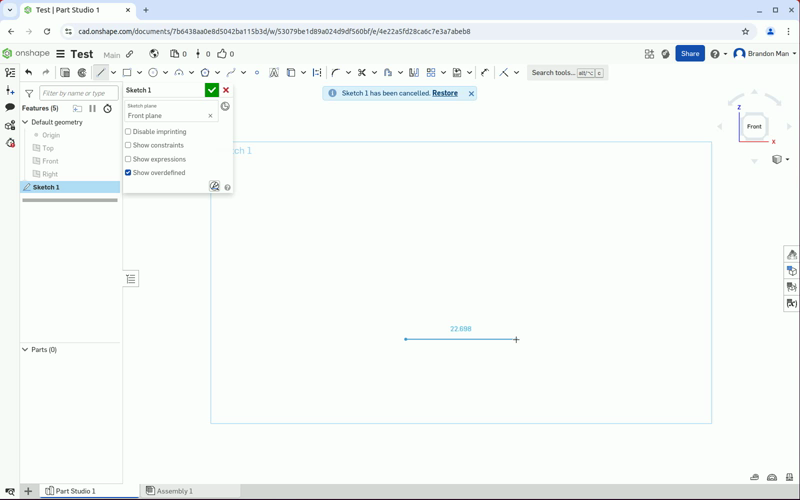
click(516, 339)
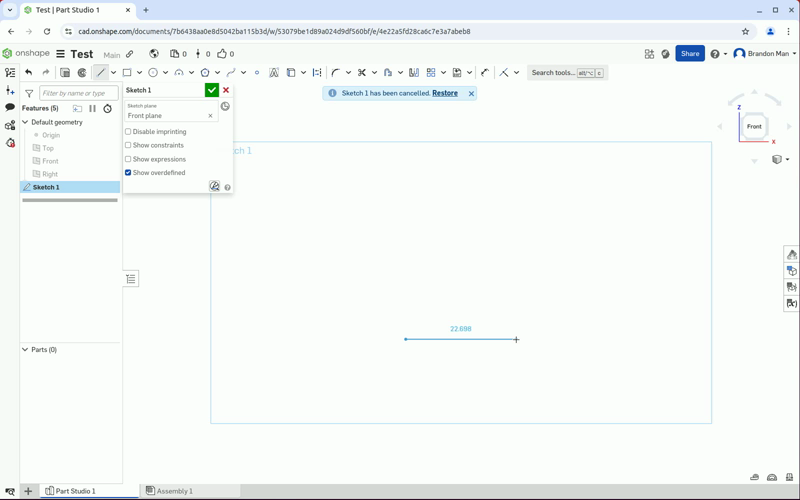
key_up(shift)
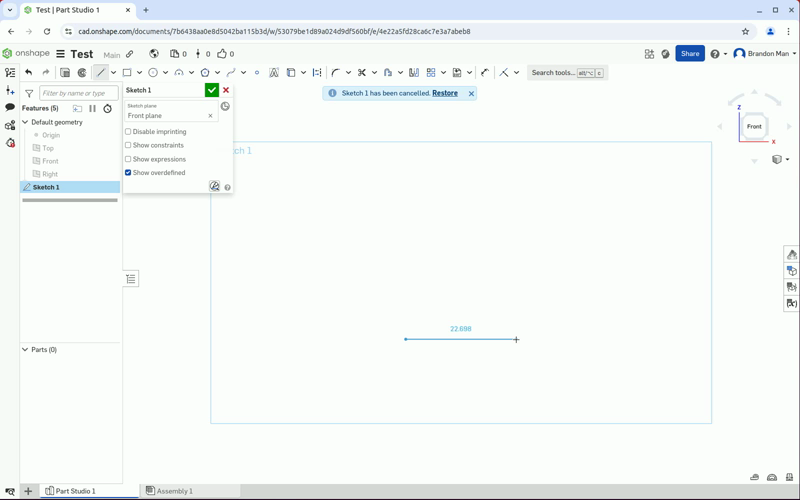
key_down(shift)
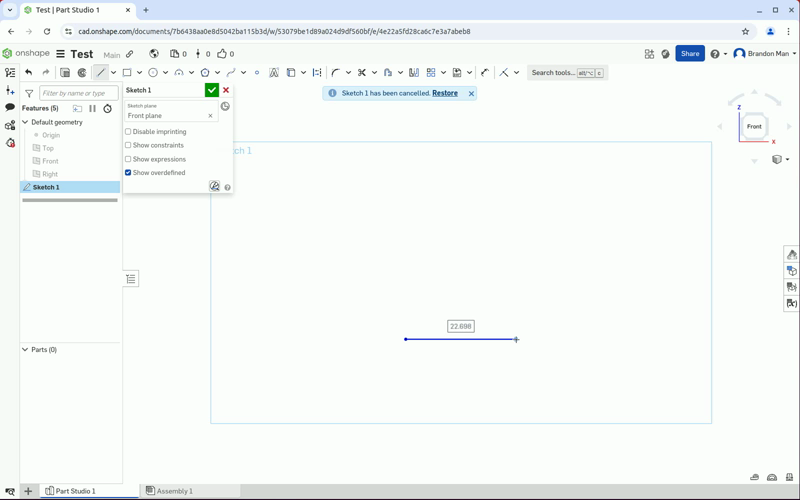
mouse_move(516, 226)
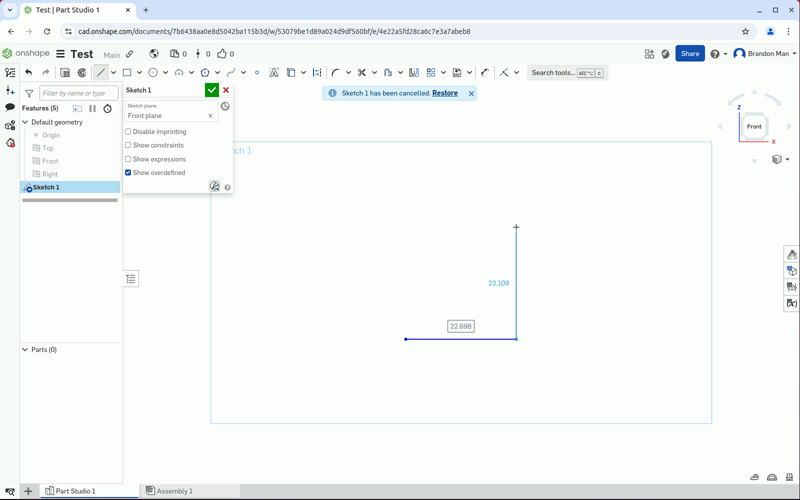
click(516, 226)
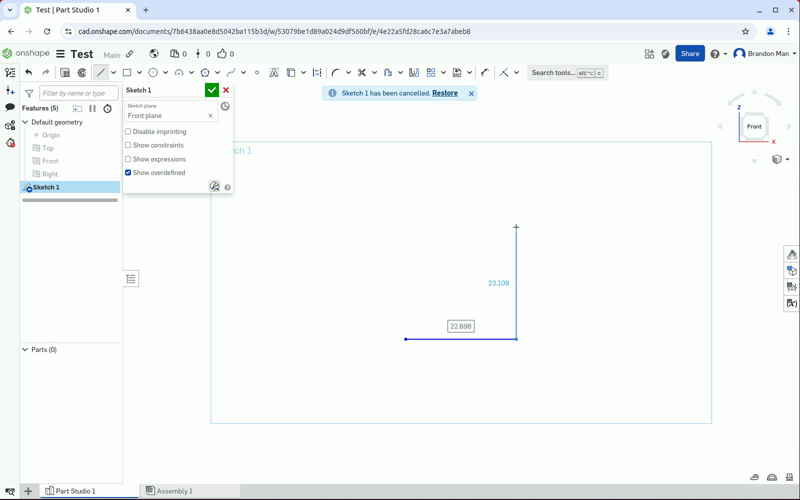
key_up(shift)
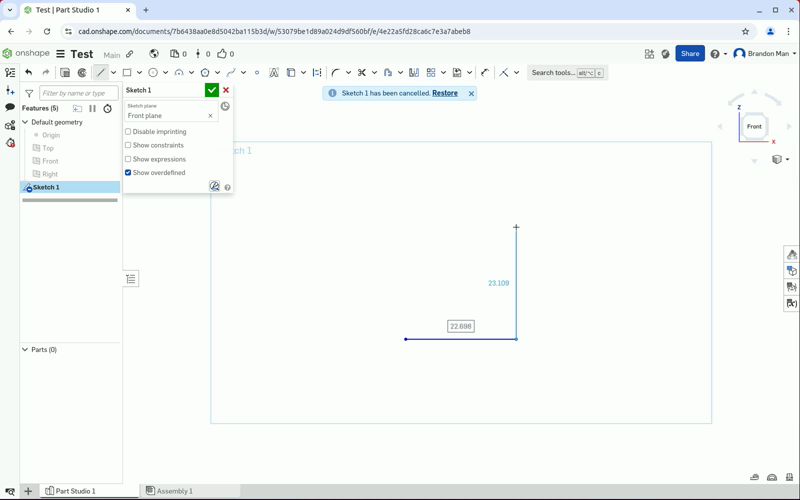
key_down(shift)
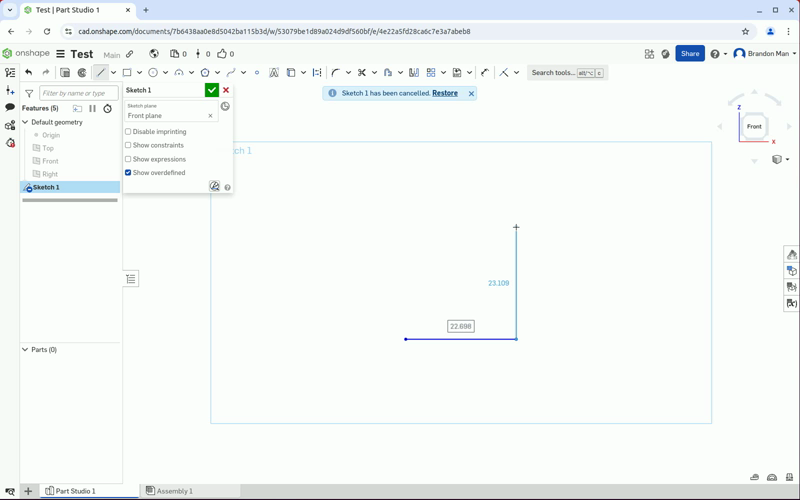
mouse_move(405, 226)
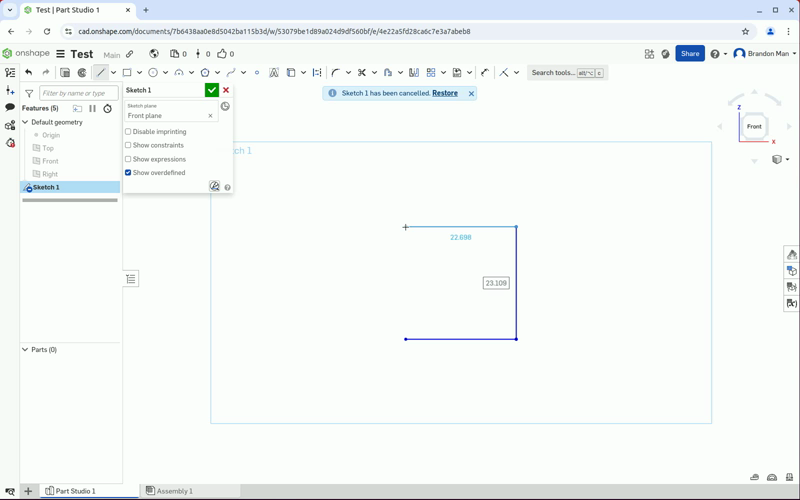
click(405, 226)
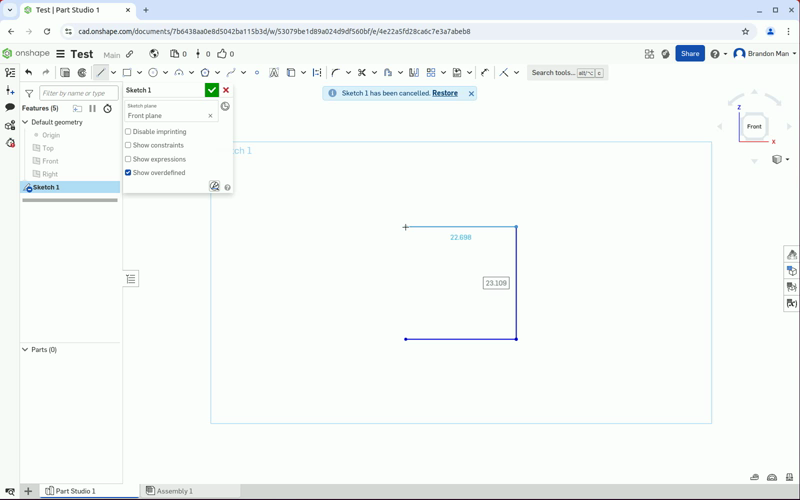
key_up(shift)
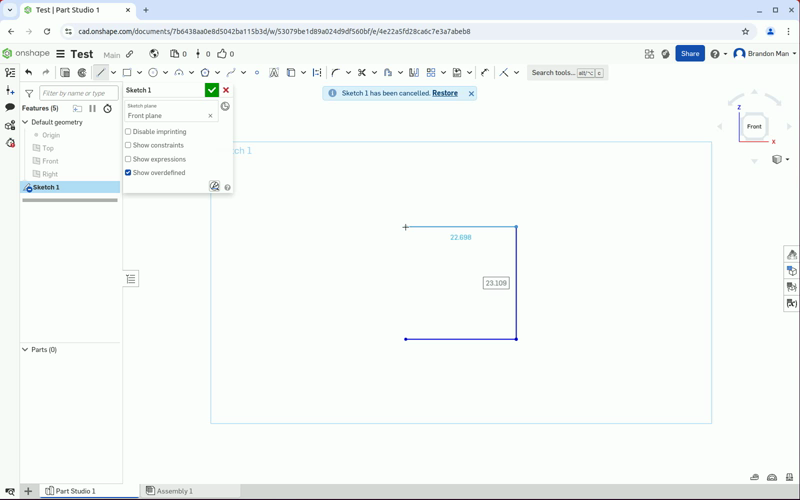
key_down(shift)
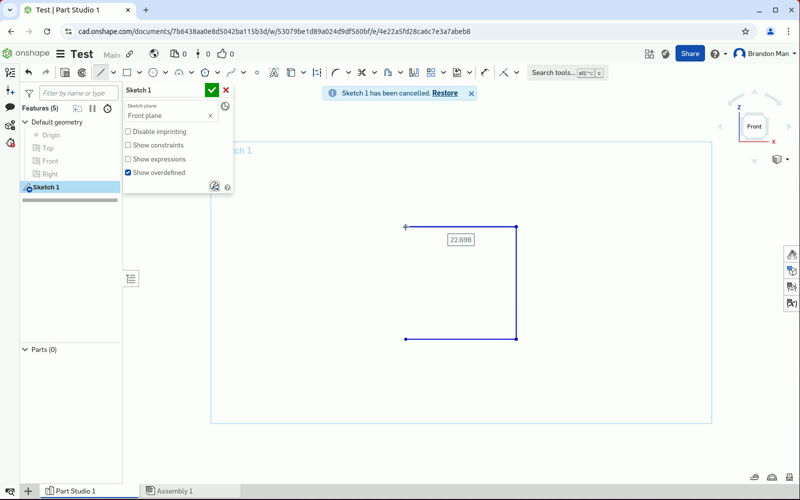
mouse_move(405, 339)
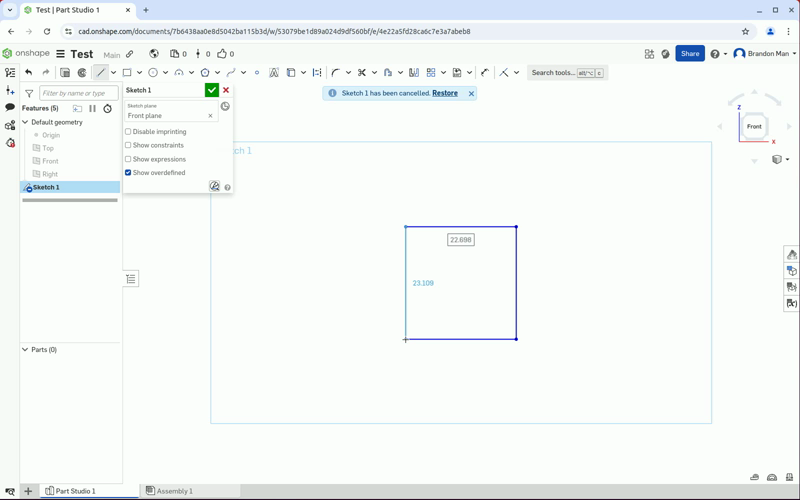
key_up(shift)
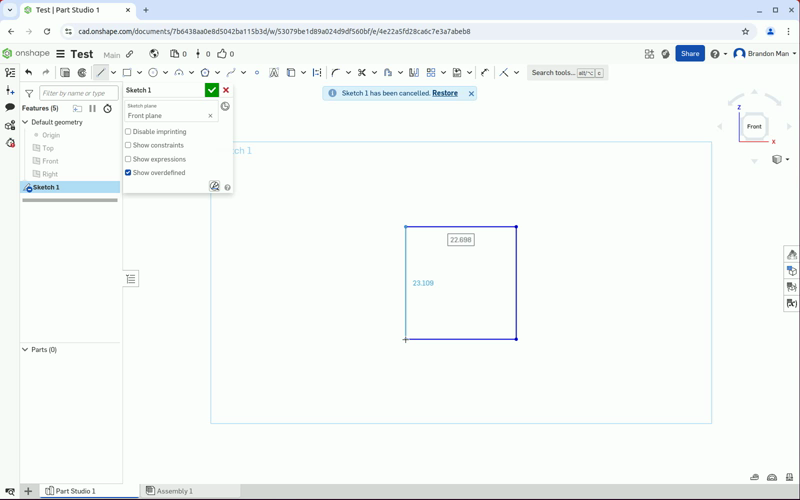
click(405, 339)
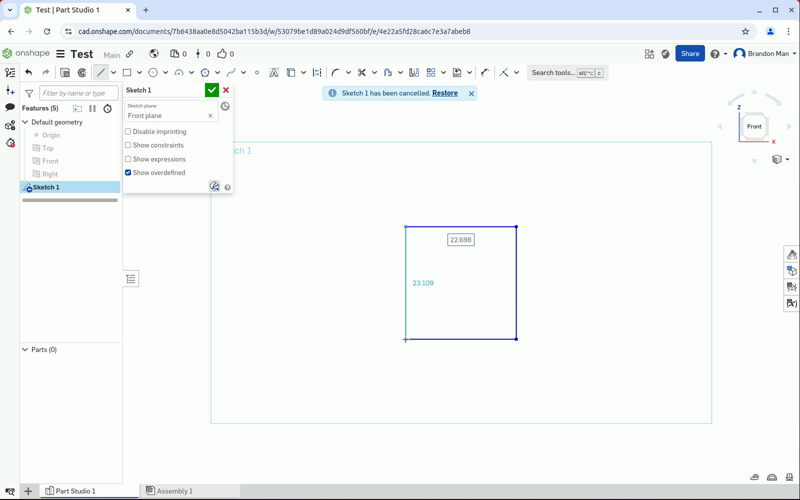
key(esc)
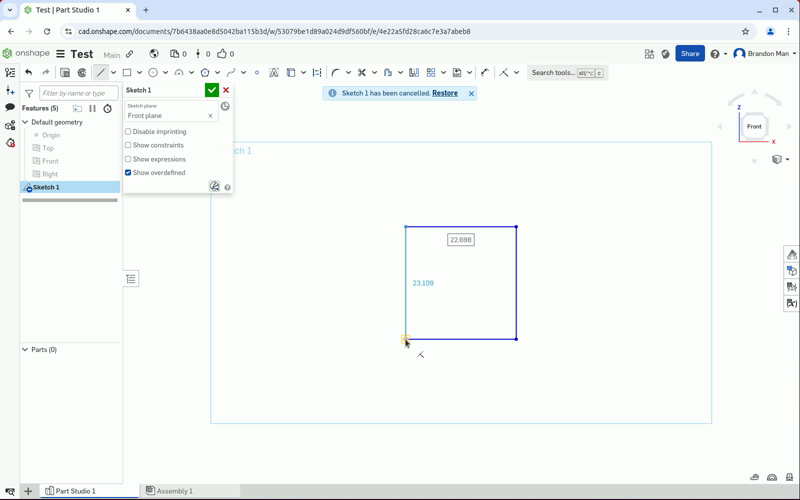
mouse_move(497, 240)
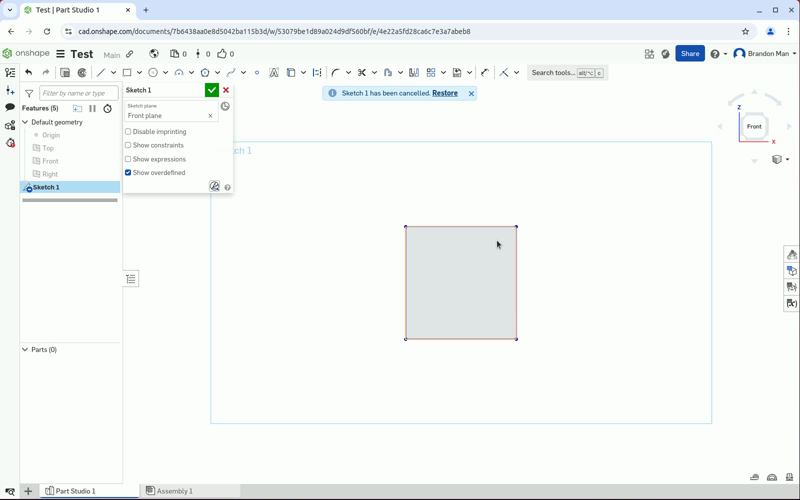
click(497, 240)
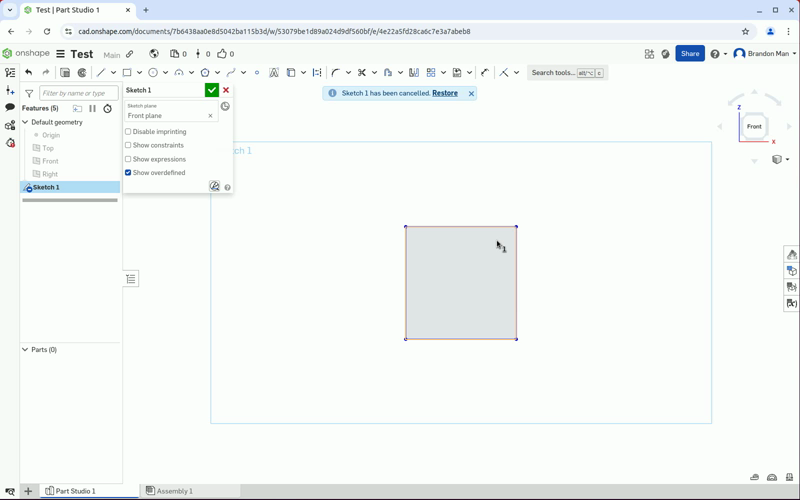
mouse_move(73, 352)
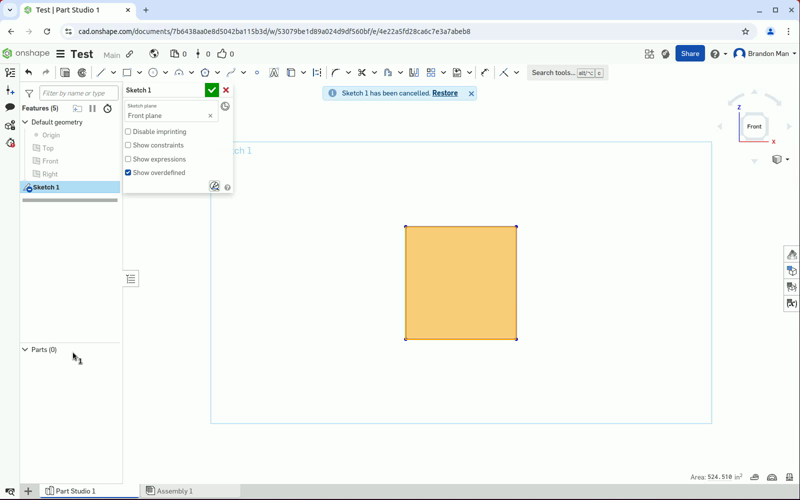
key(shift+y)
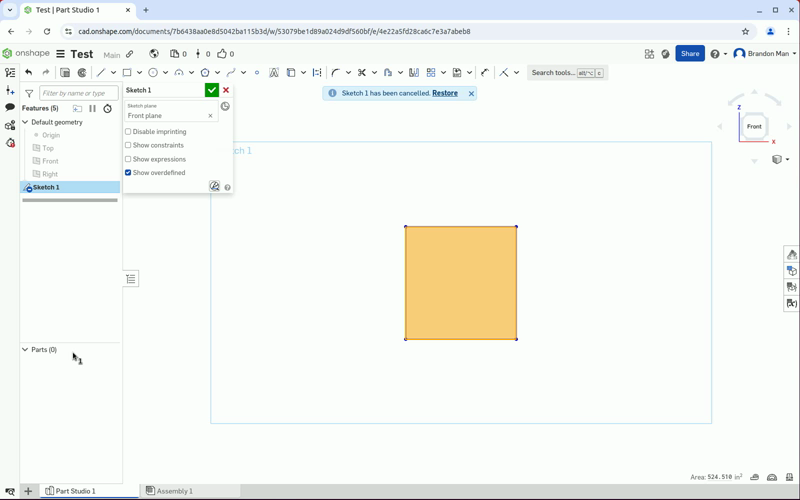
key(shift+e)
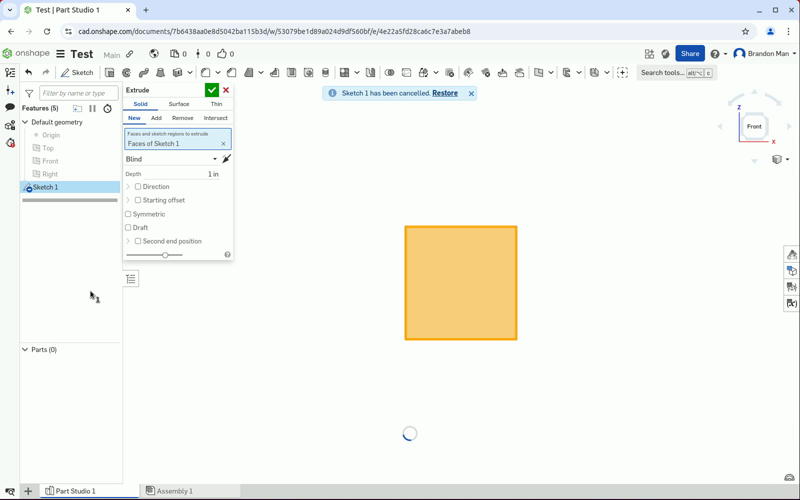
mouse_move(143, 106)
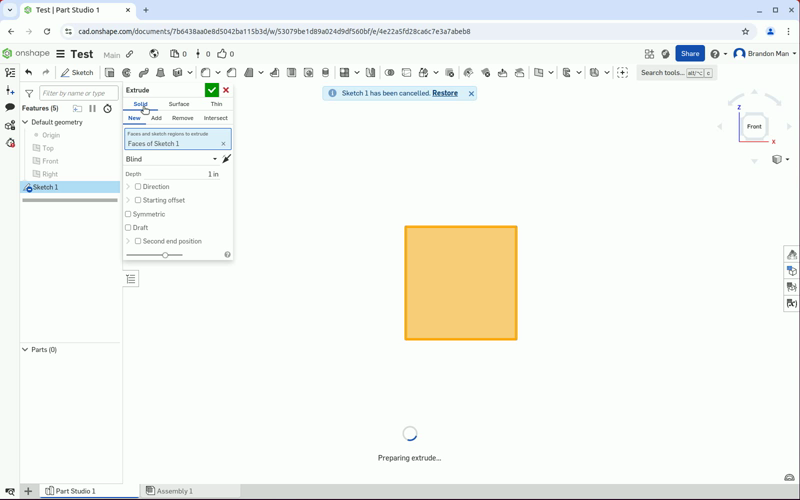
click(143, 106)
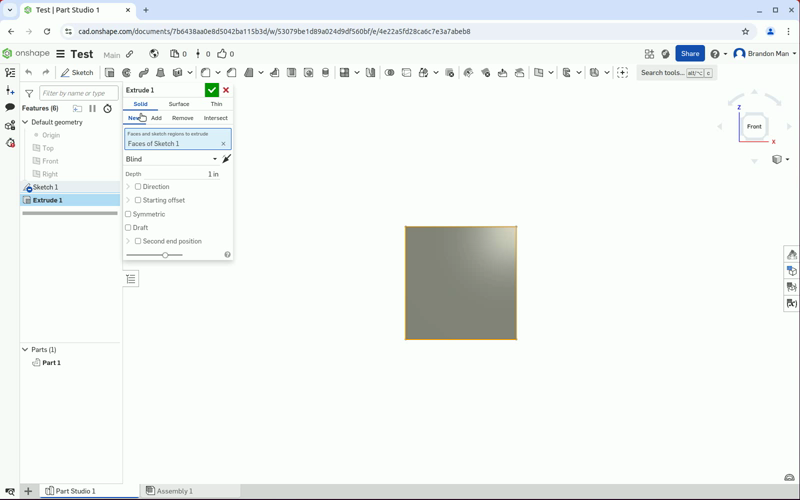
mouse_move(137, 120)
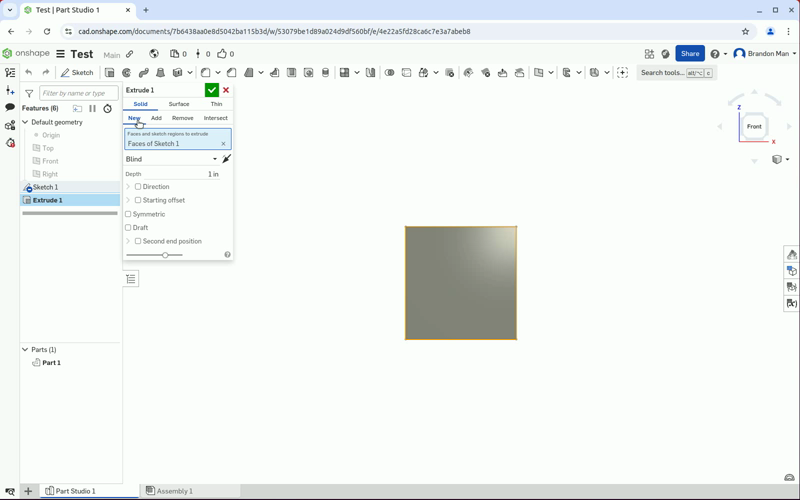
click(137, 120)
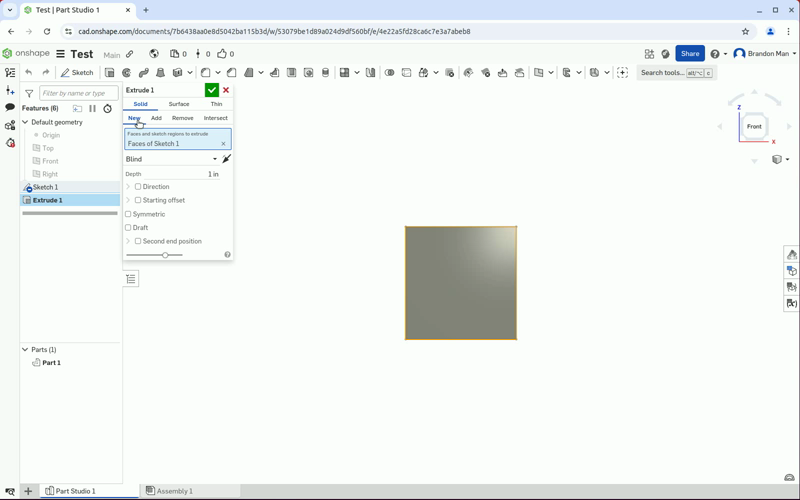
key(tab, 4)
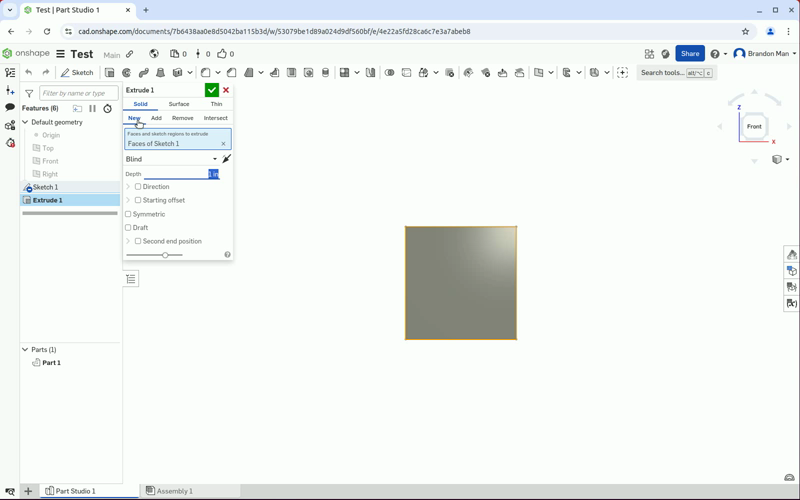
text(23.108)
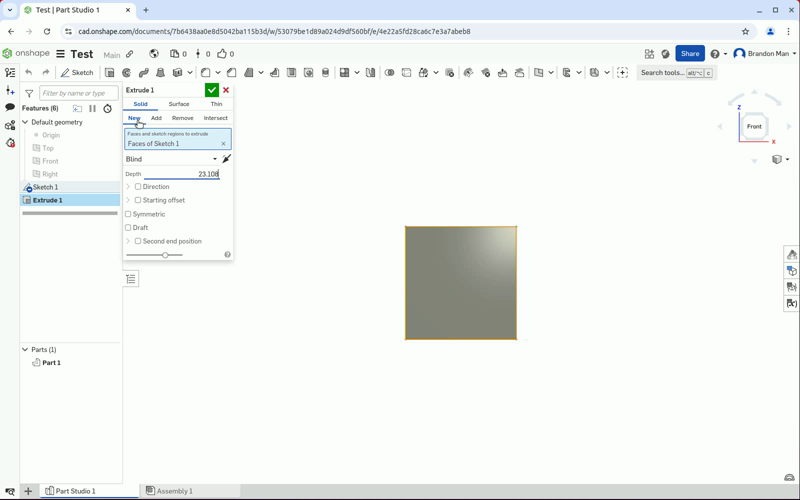
key(enter)
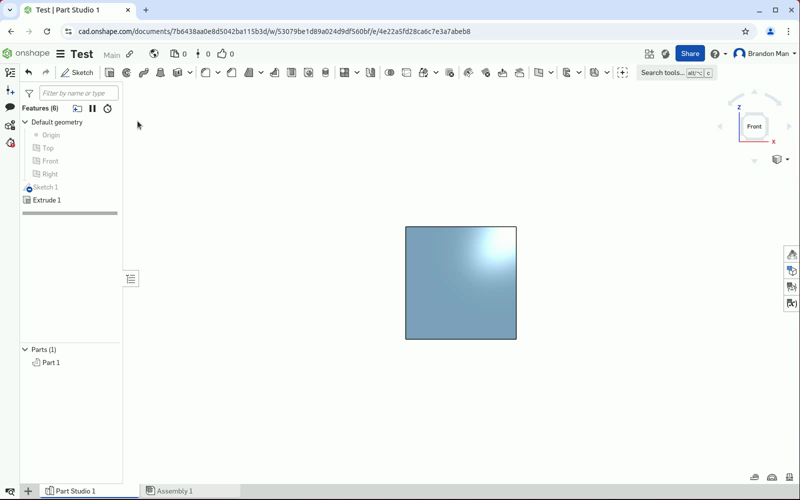
key(shift+h)
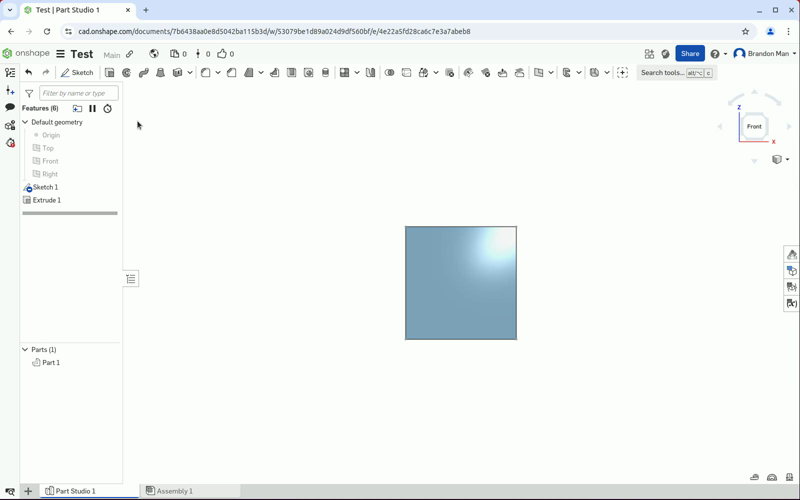
key(shift+h)
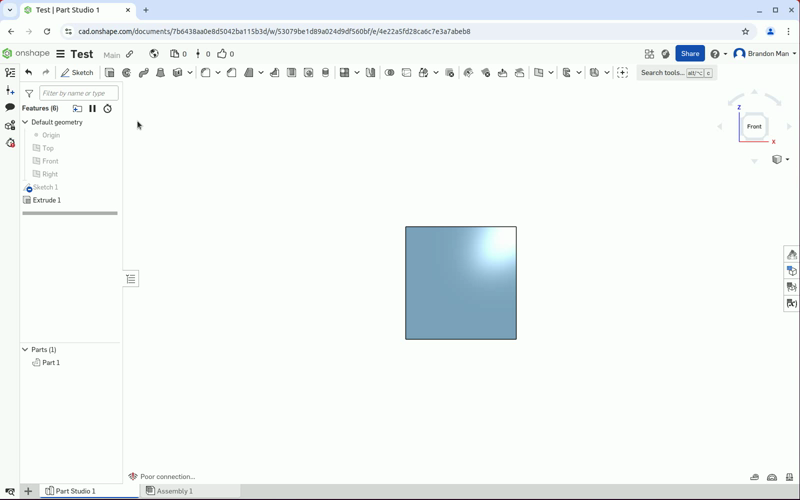
mouse_move(73, 189)
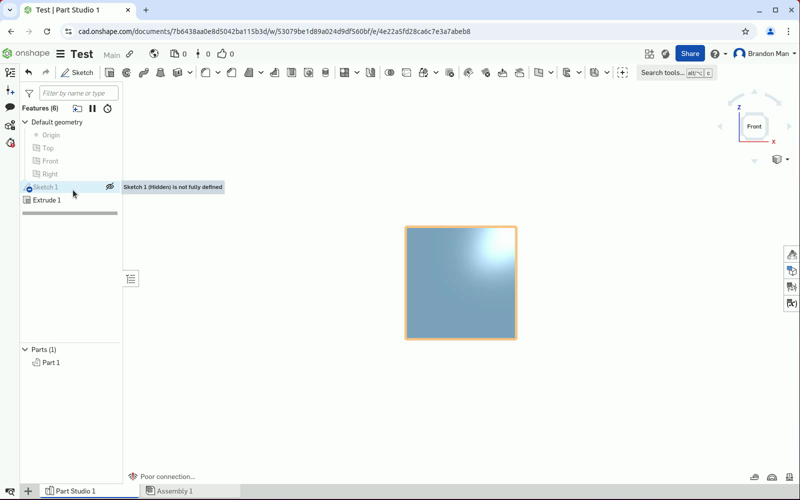
click(73, 189)
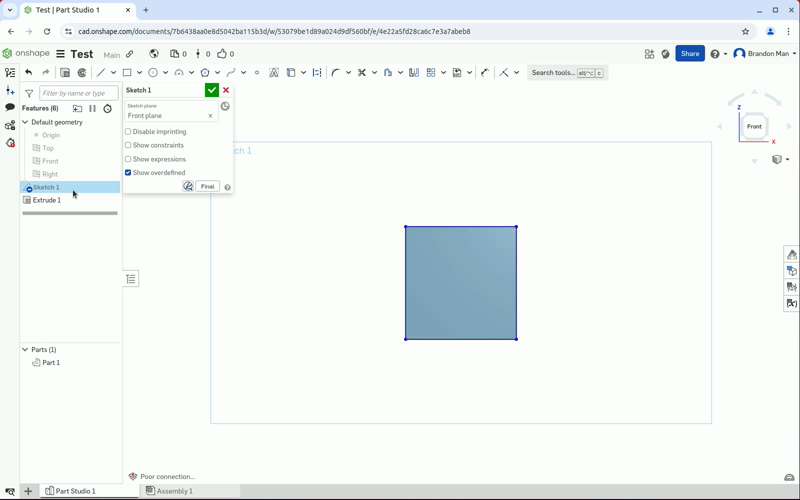
mouse_move(229, 92)
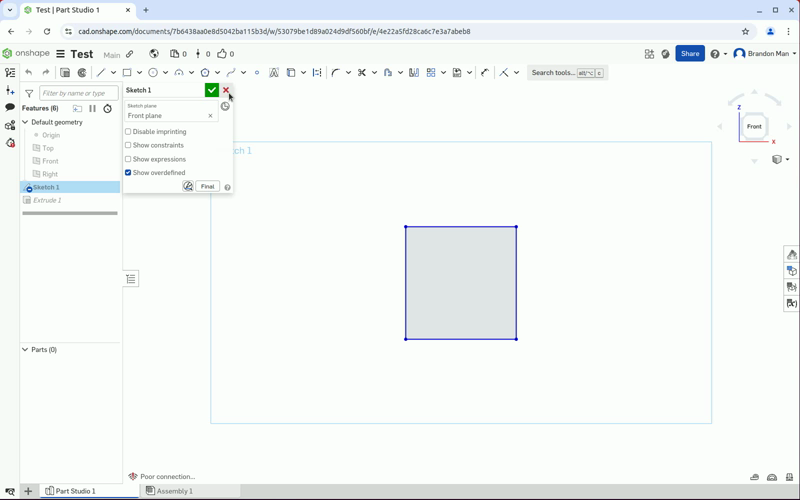
click(229, 92)
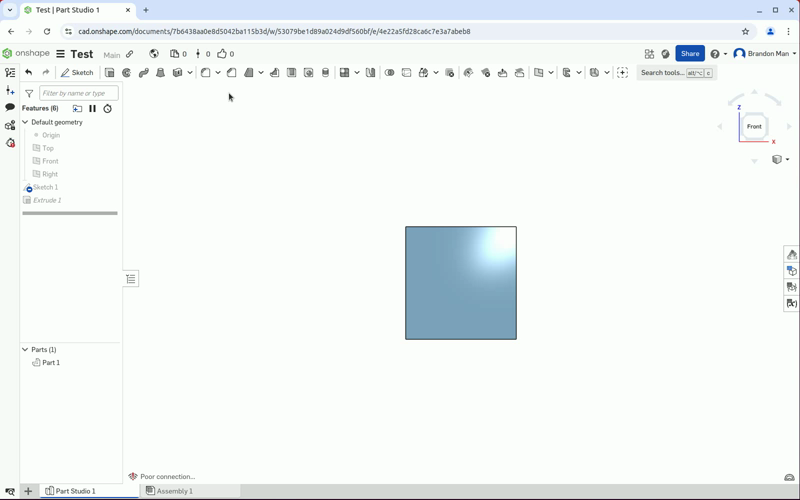
mouse_move(73, 352)
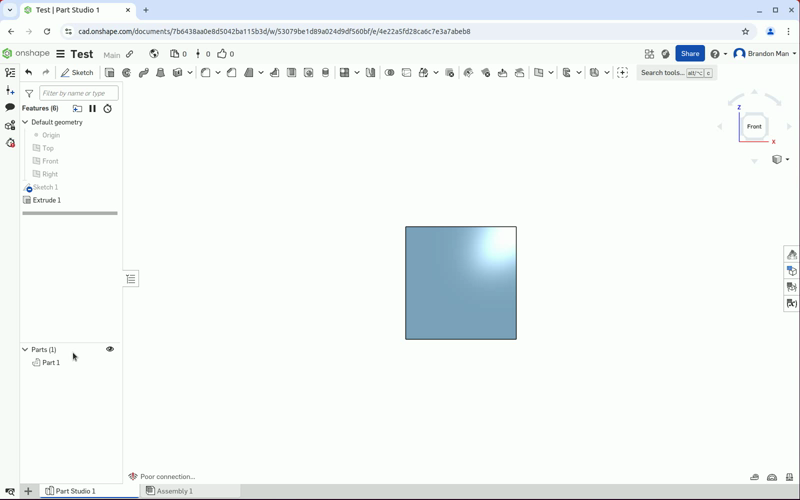
key(y)
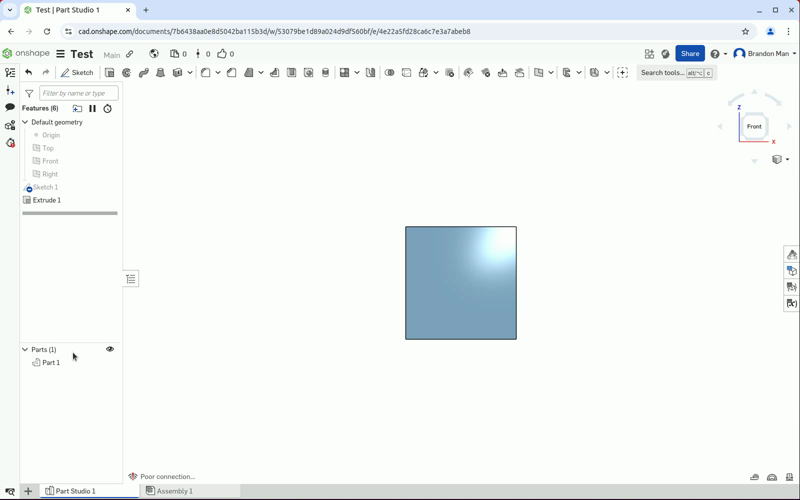
key(shift+p)
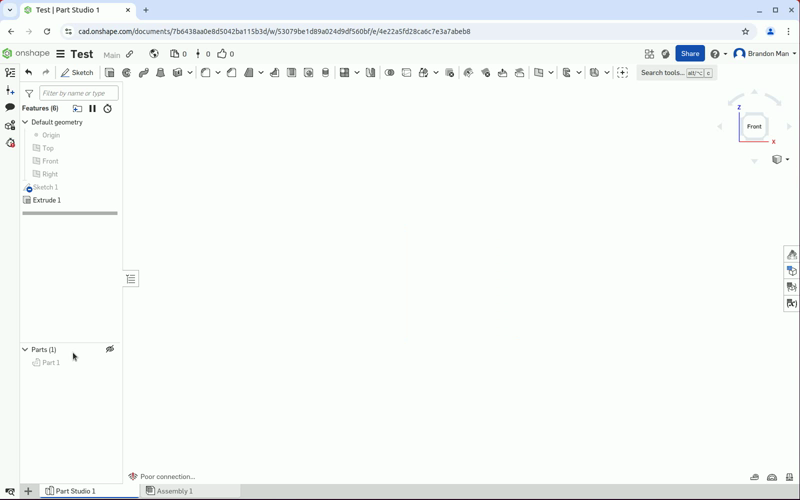
key(space)
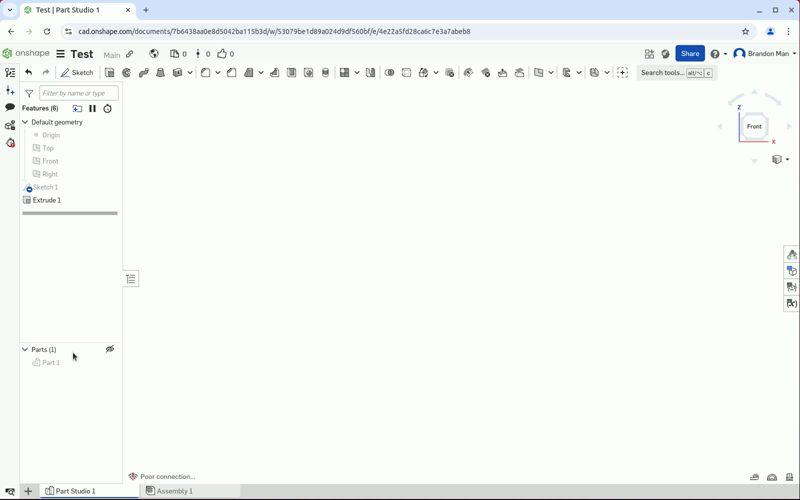
key_down(shift)
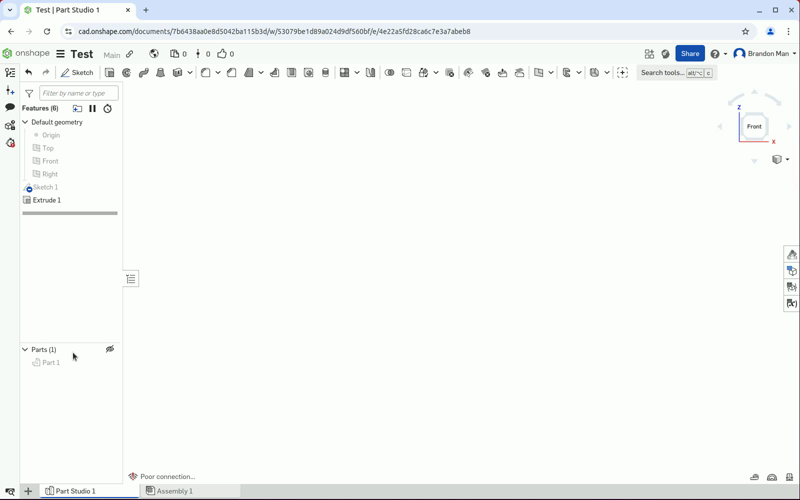
key(left)
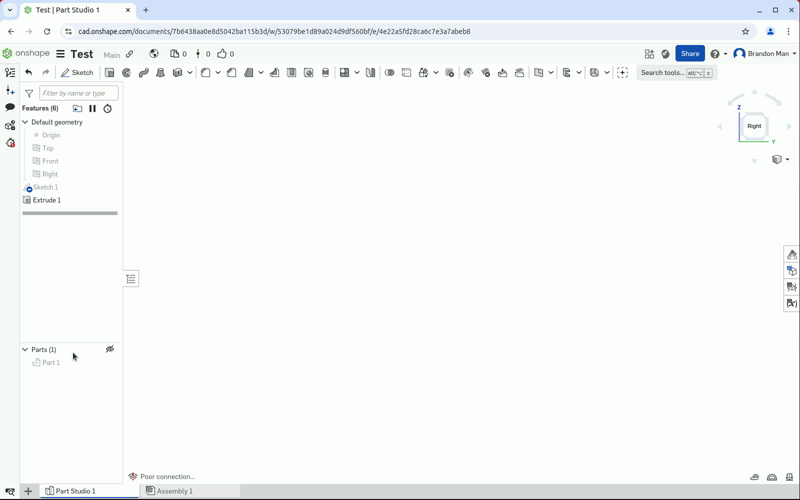
key_up(shift)
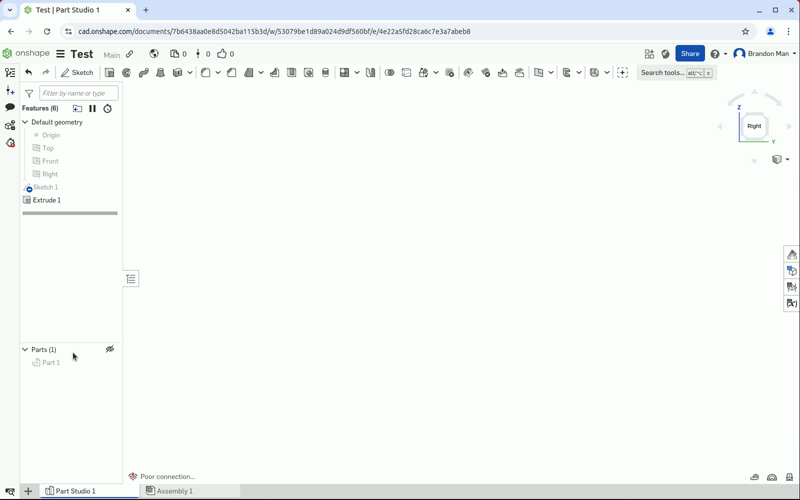
mouse_move(73, 352)
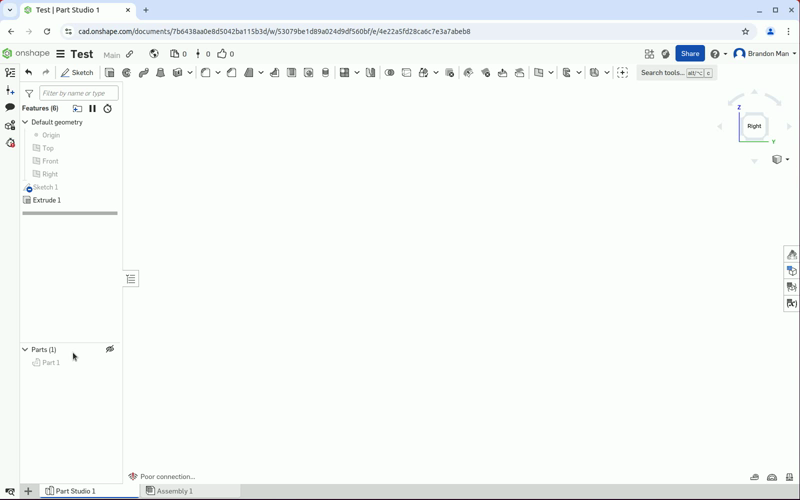
key(shift+y)
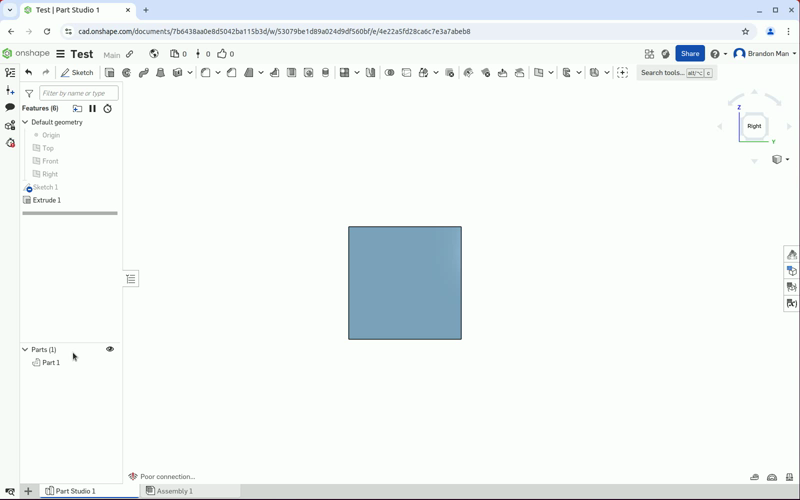
mouse_move(541, 75)
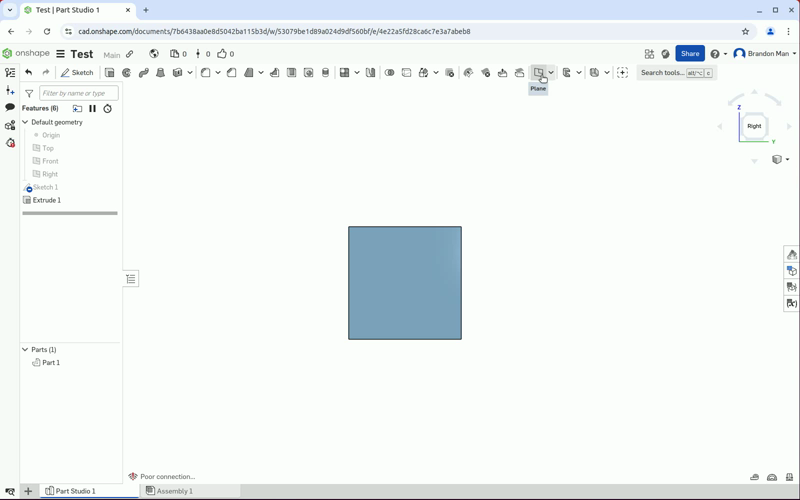
click(541, 75)
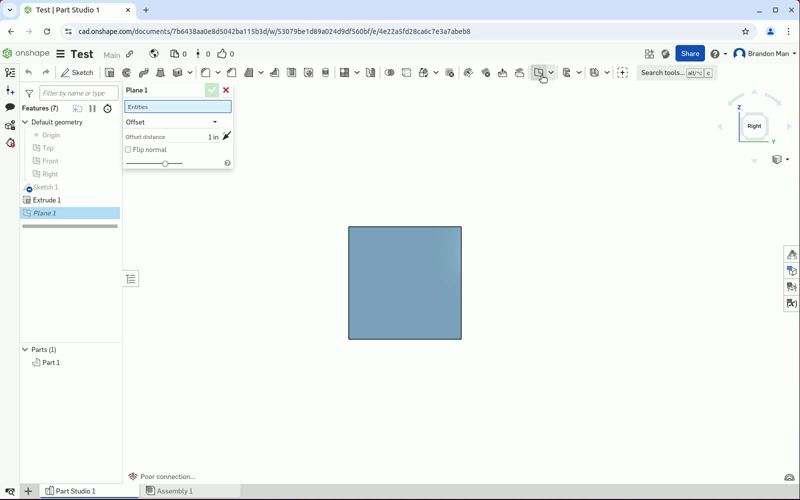
mouse_move(73, 176)
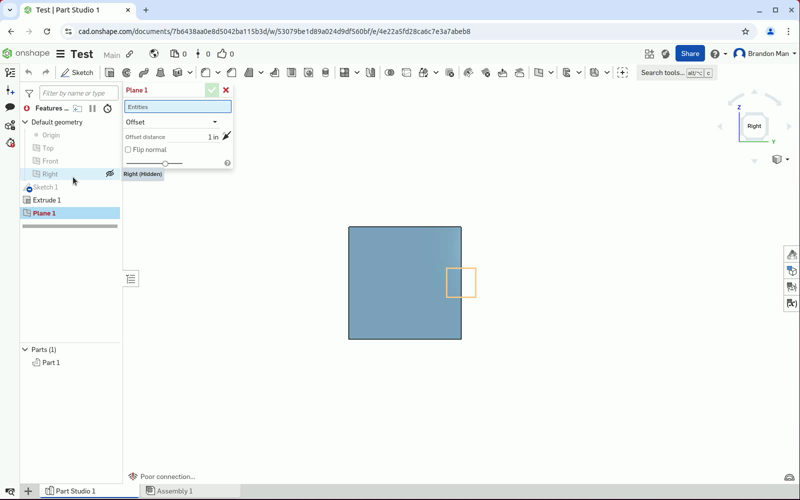
click(73, 176)
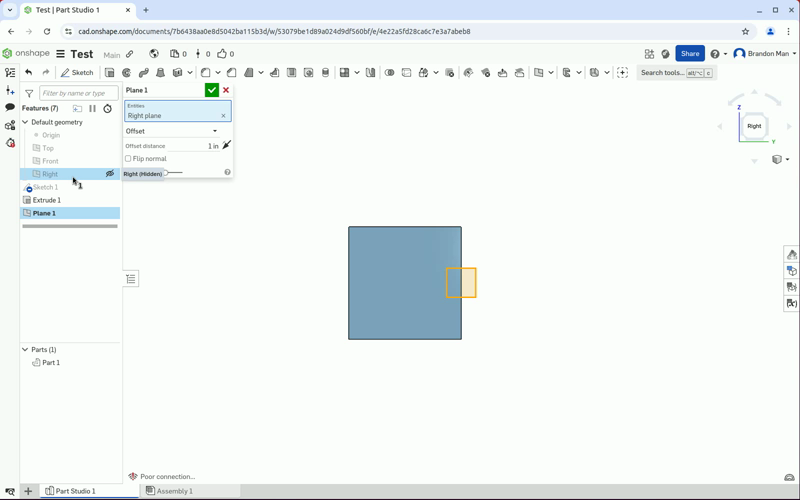
key(tab, 2)
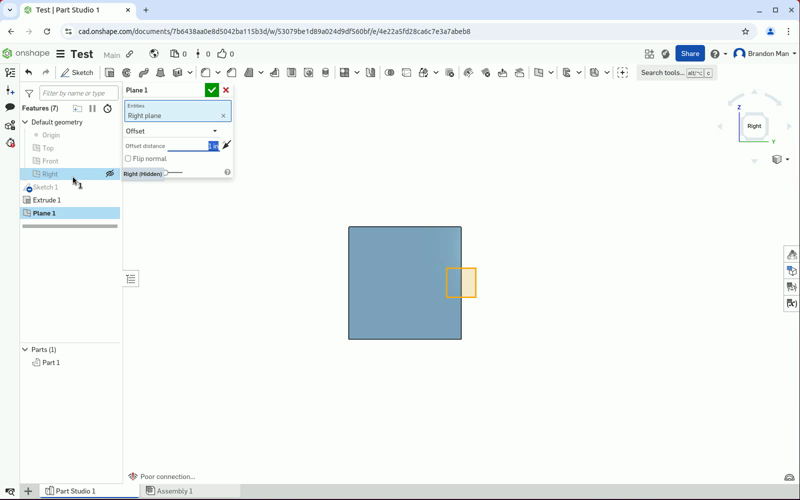
text(11.308)
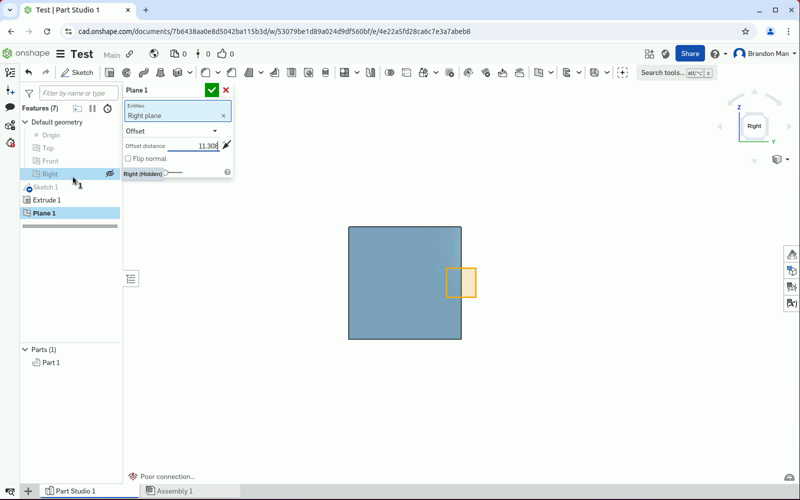
key(enter, 2)
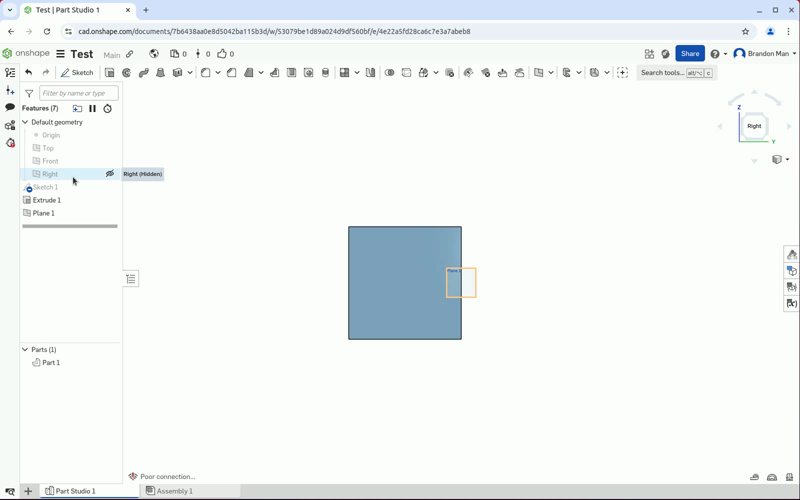
key(shift+s)
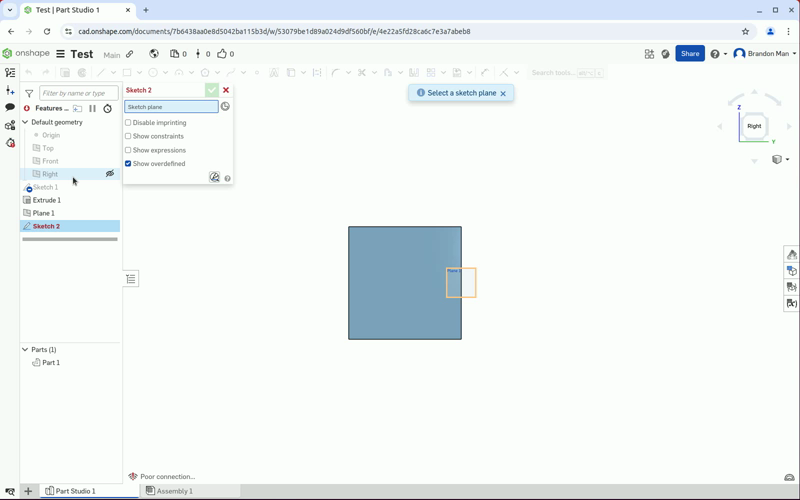
mouse_move(73, 215)
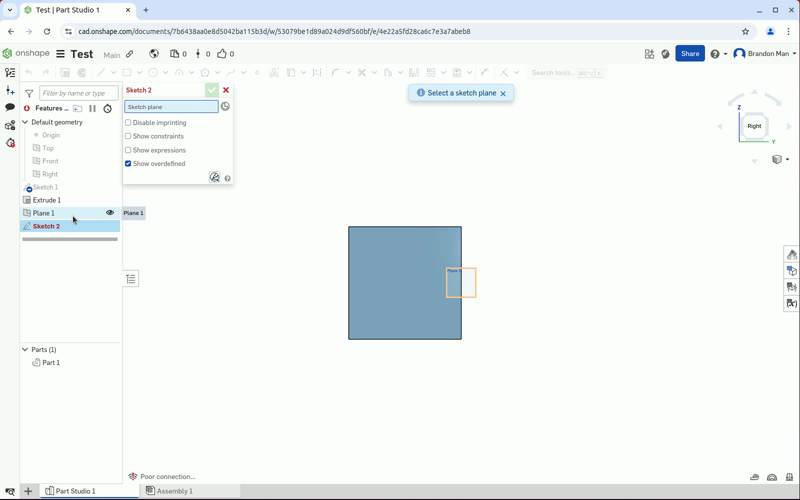
click(73, 215)
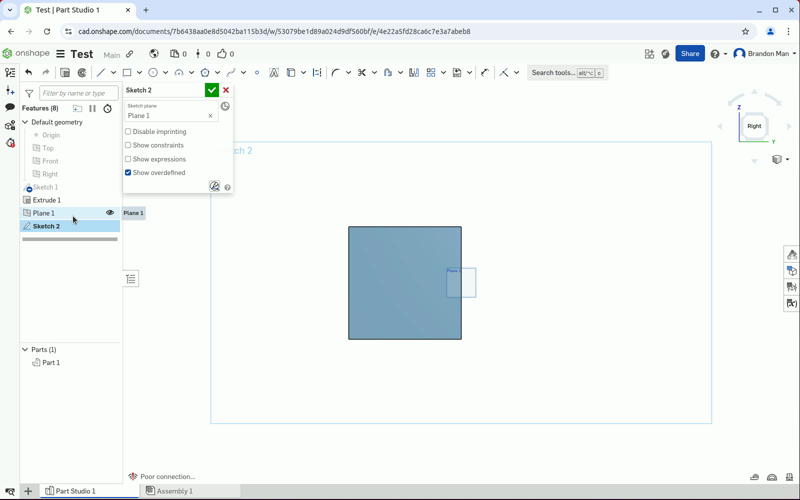
mouse_move(73, 352)
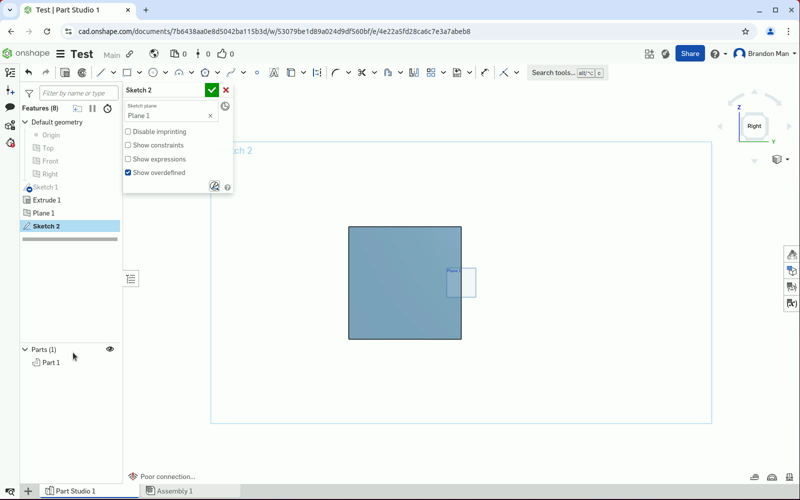
key(y)
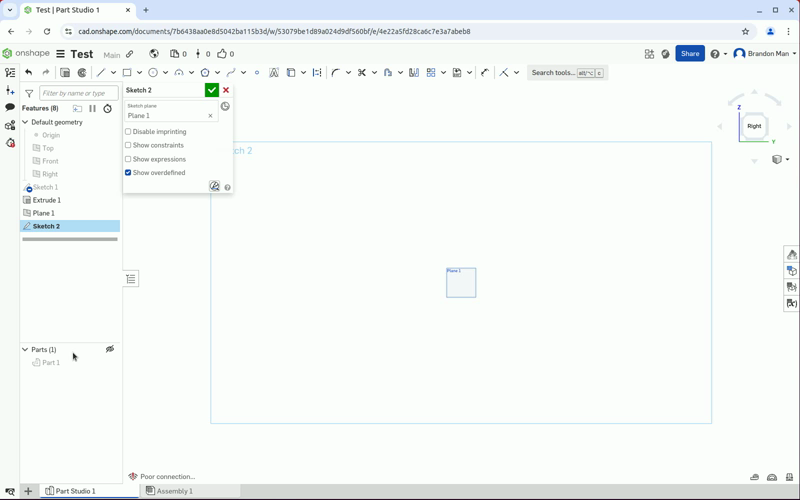
key(l)
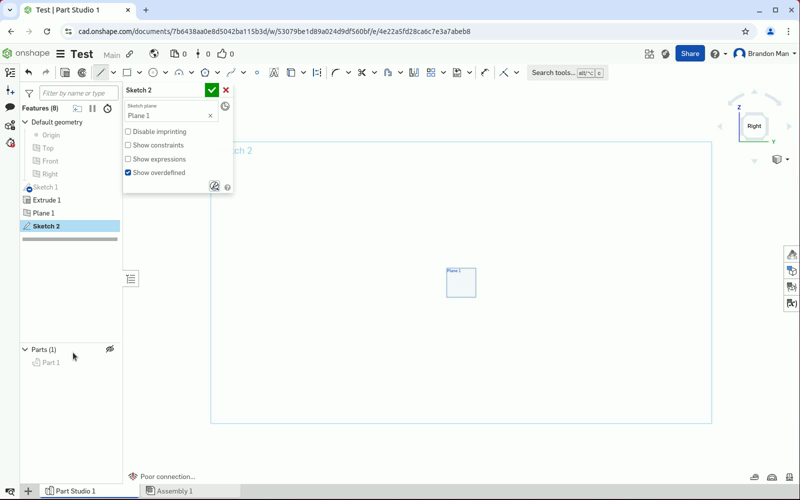
key_down(shift)
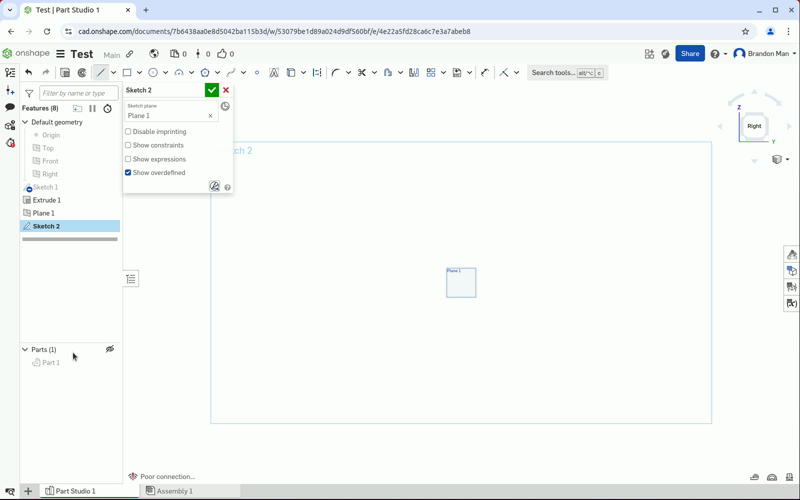
mouse_move(386, 304)
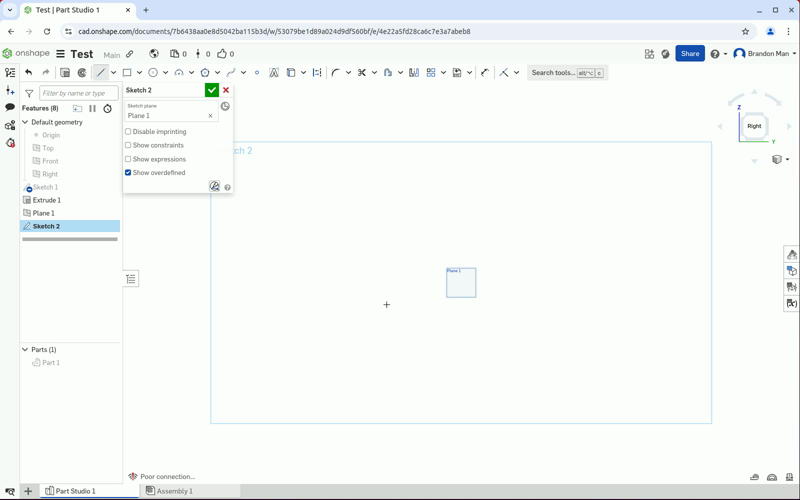
click(386, 304)
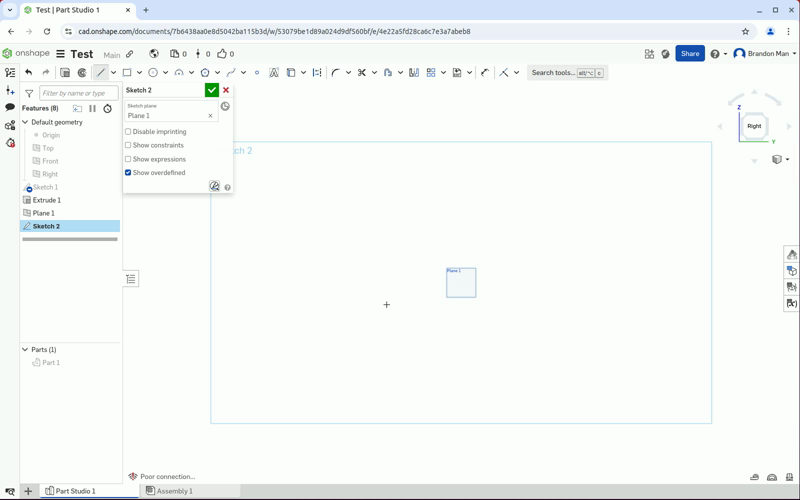
key_up(shift)
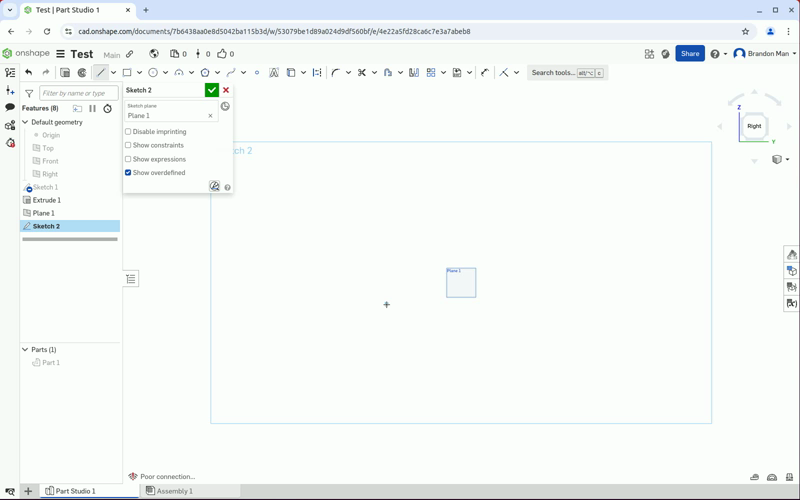
key_down(shift)
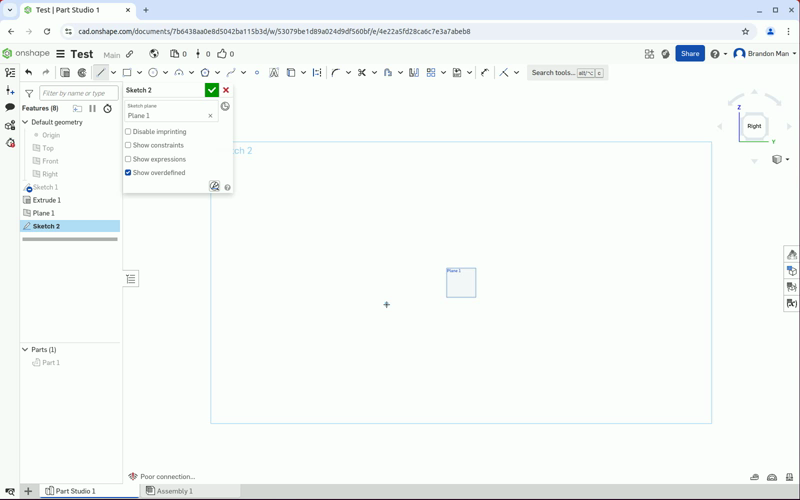
mouse_move(417, 304)
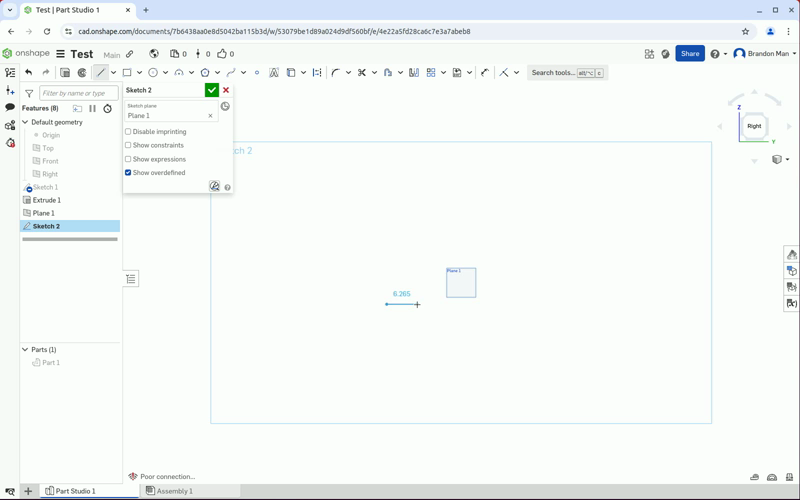
mouse_move(427, 304)
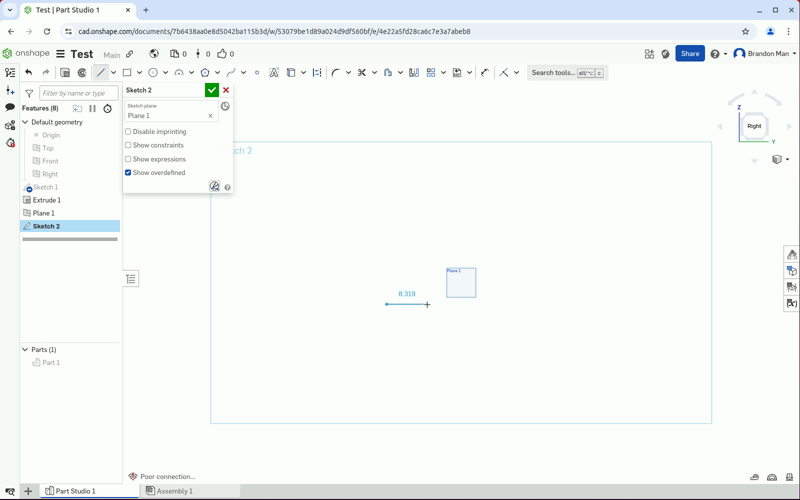
click(427, 304)
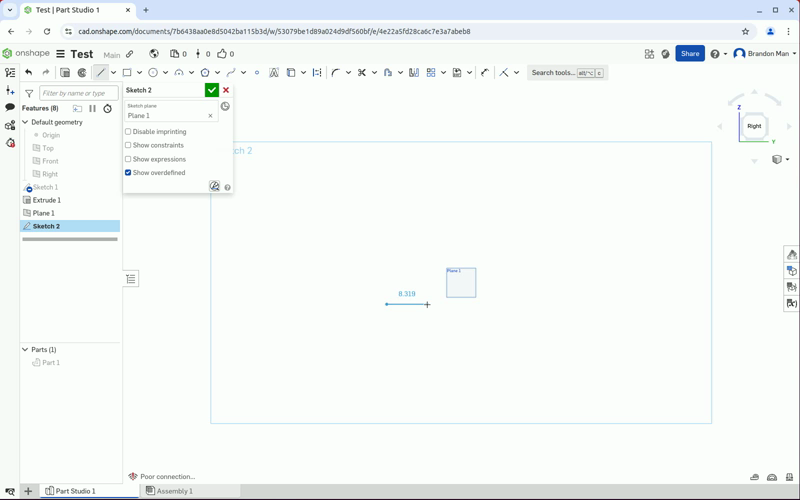
key_up(shift)
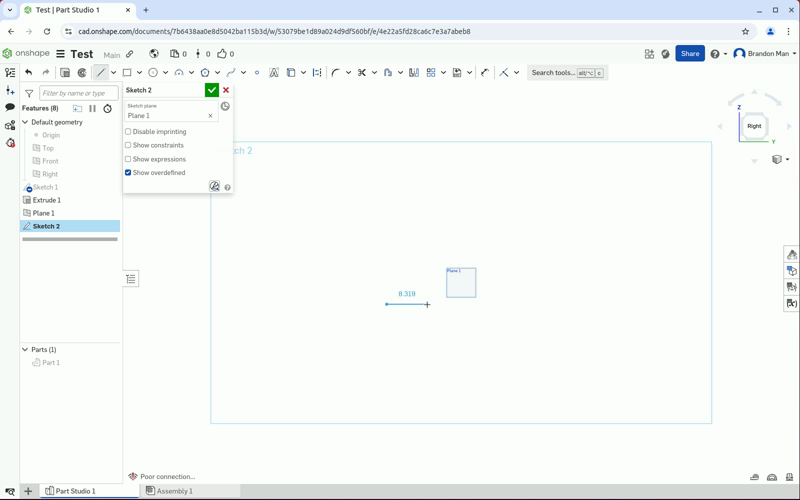
key_down(shift)
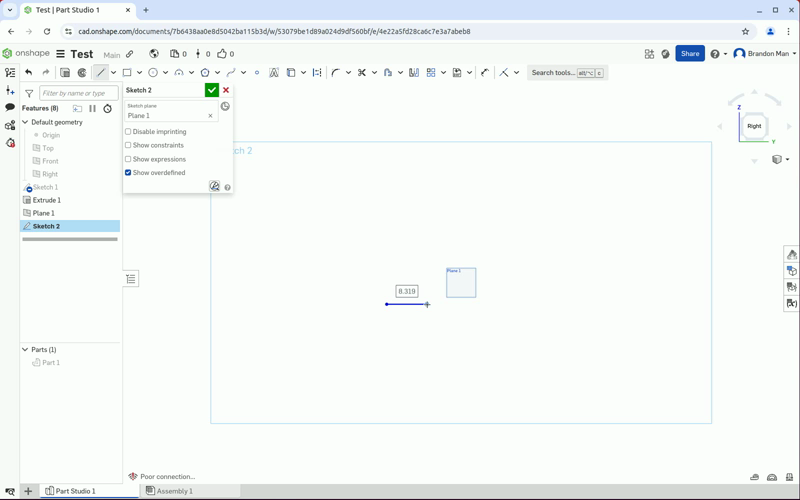
mouse_move(457, 304)
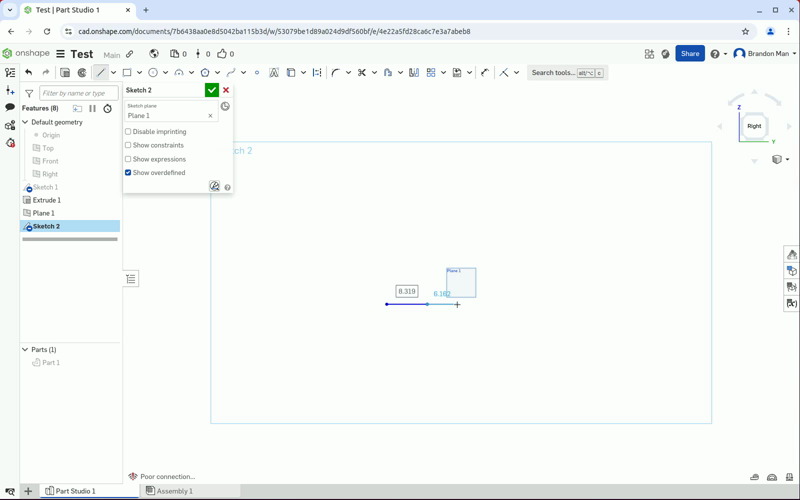
mouse_move(427, 263)
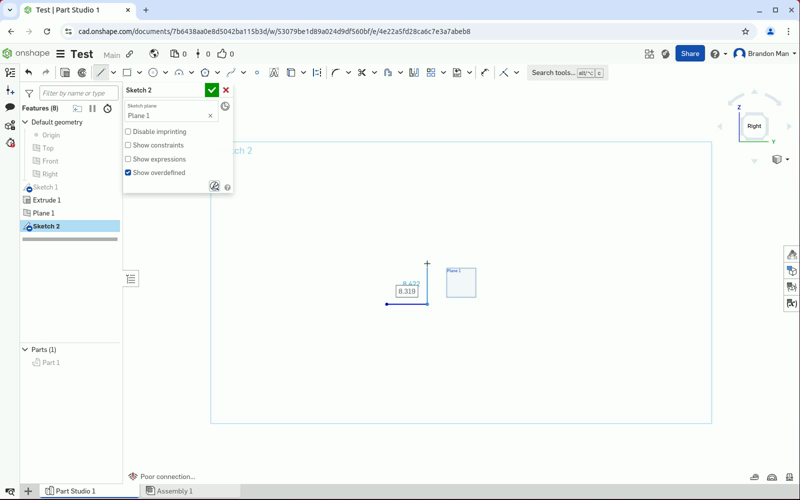
click(427, 263)
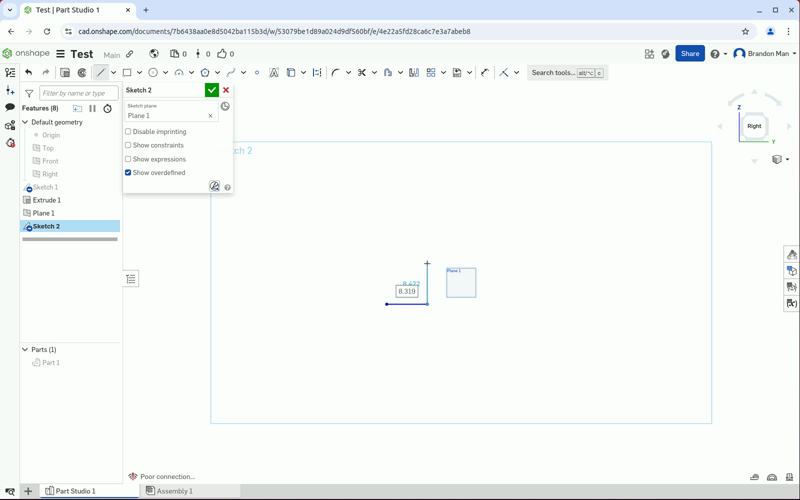
key_up(shift)
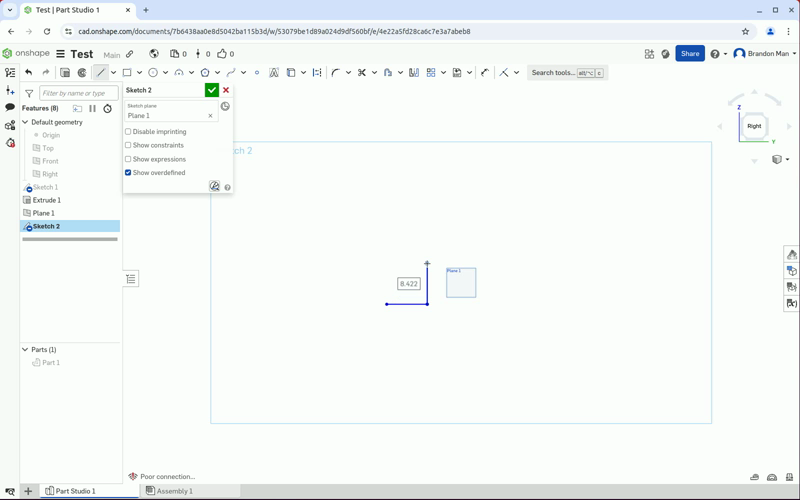
key_down(shift)
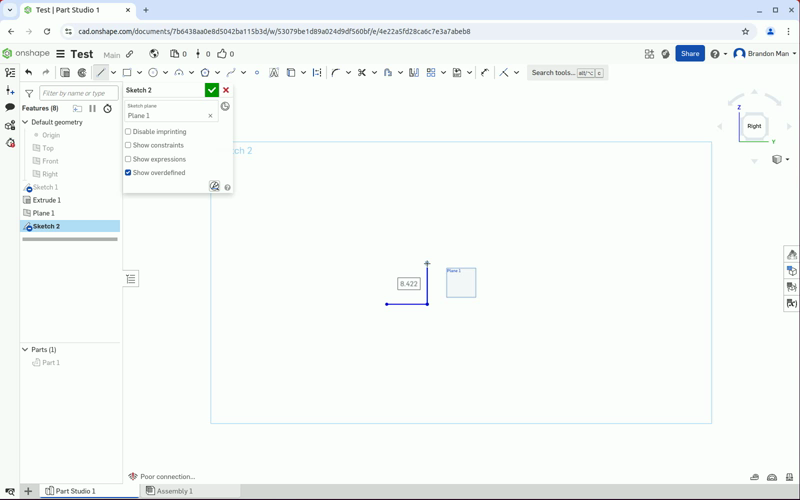
mouse_move(457, 263)
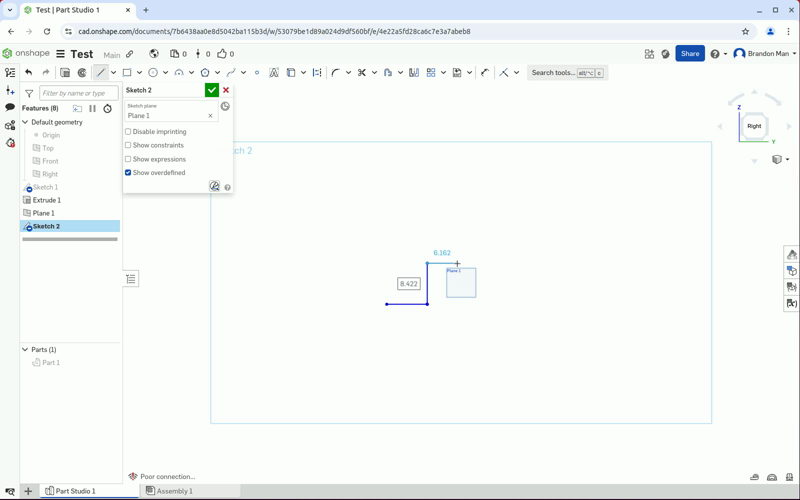
mouse_move(386, 263)
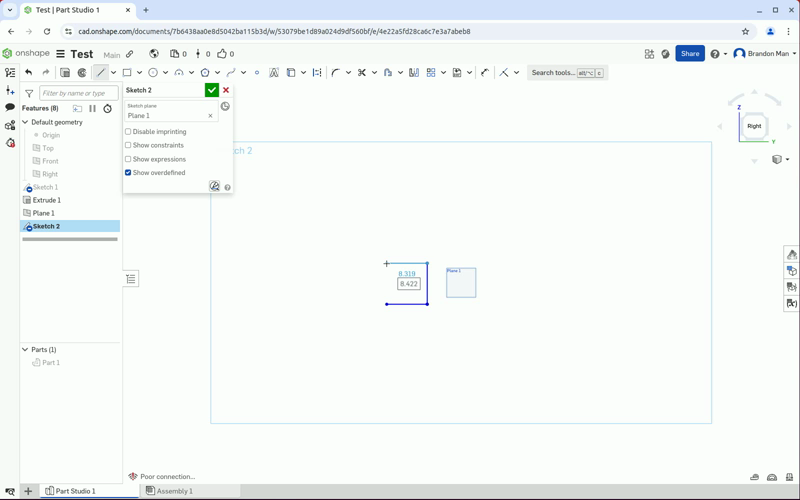
click(386, 263)
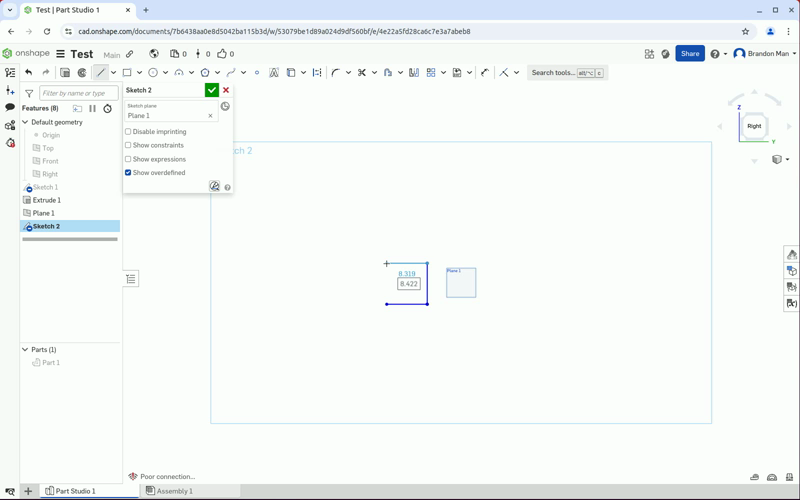
key_up(shift)
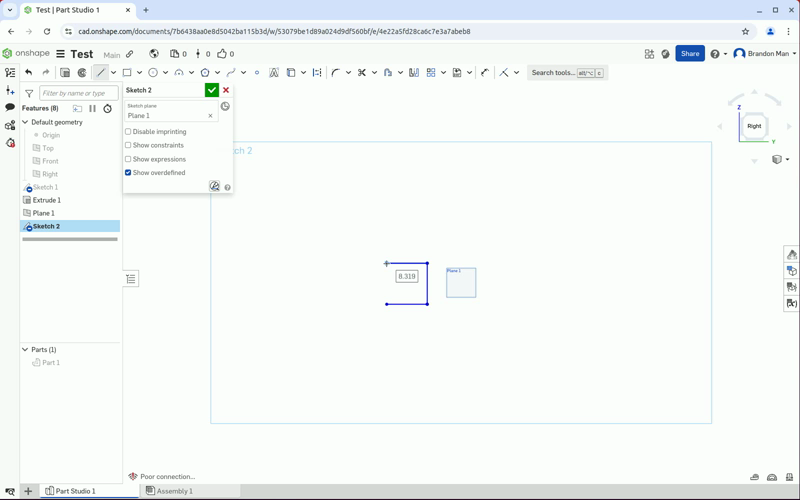
mouse_move(417, 263)
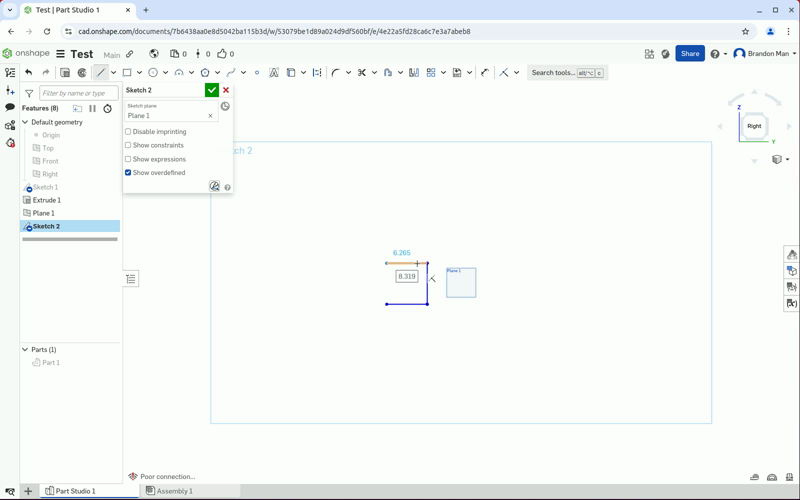
key_down(shift)
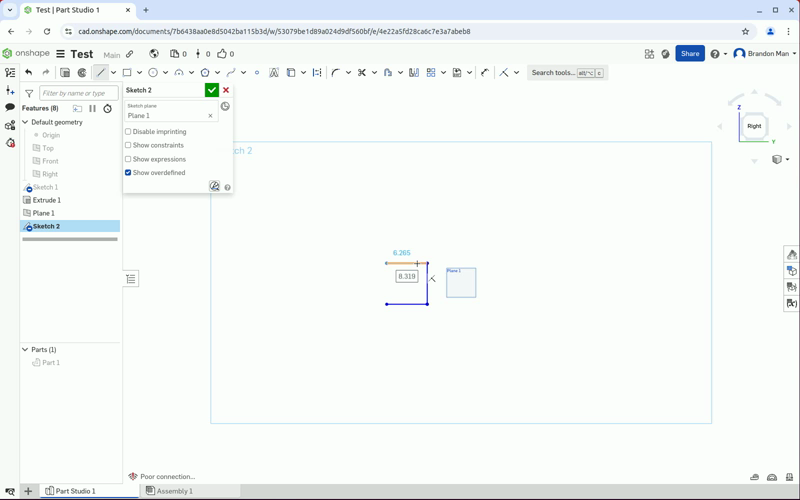
mouse_move(386, 304)
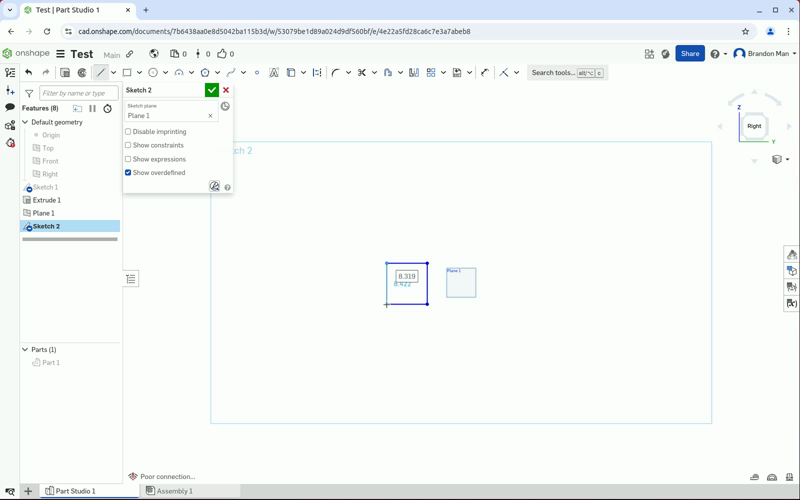
key_up(shift)
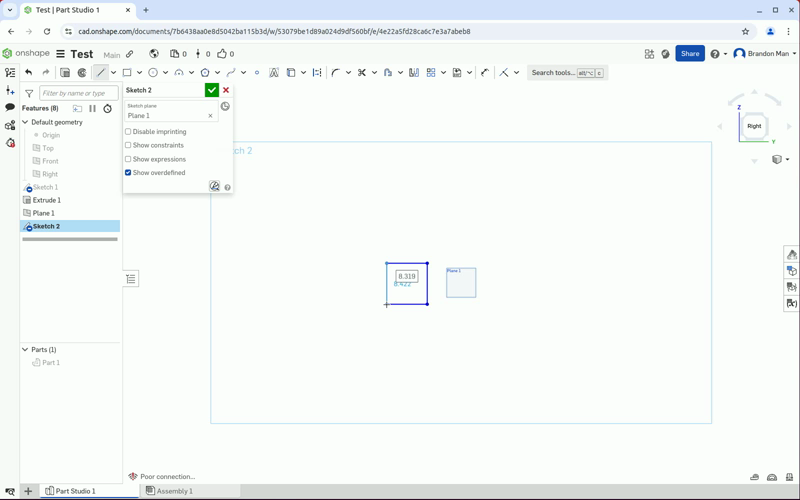
click(386, 304)
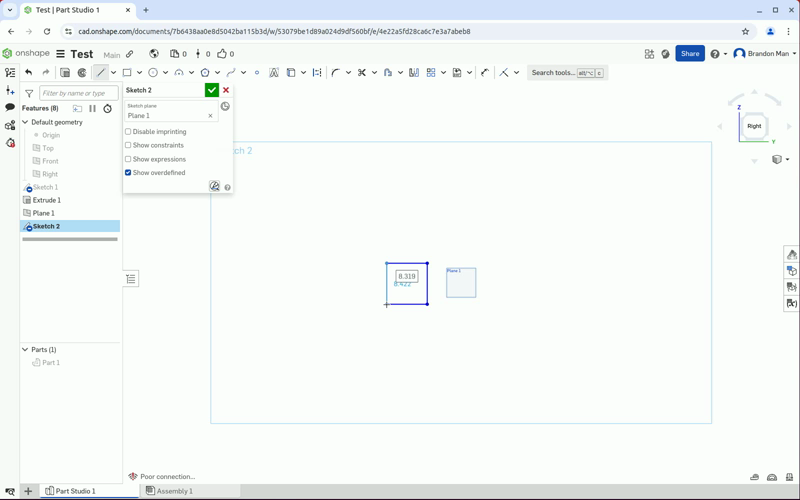
key(esc)
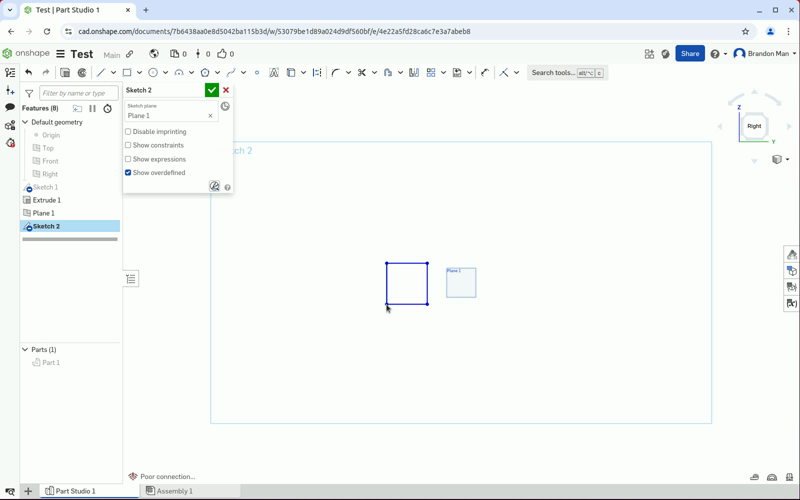
mouse_move(412, 296)
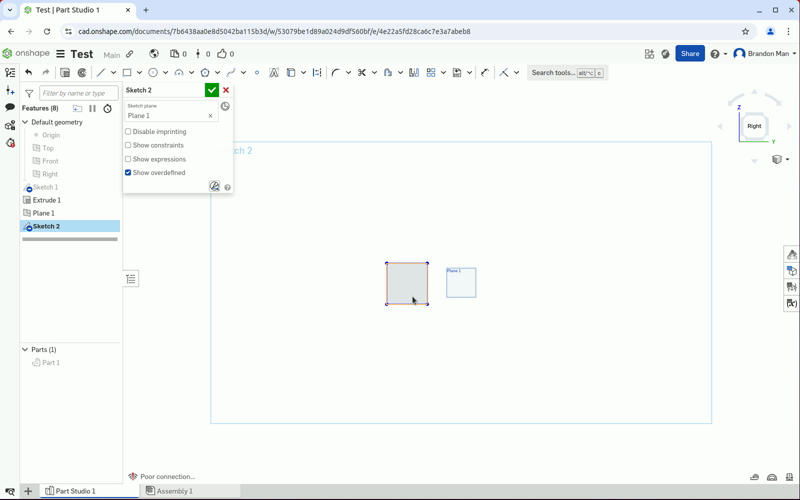
scroll(6)
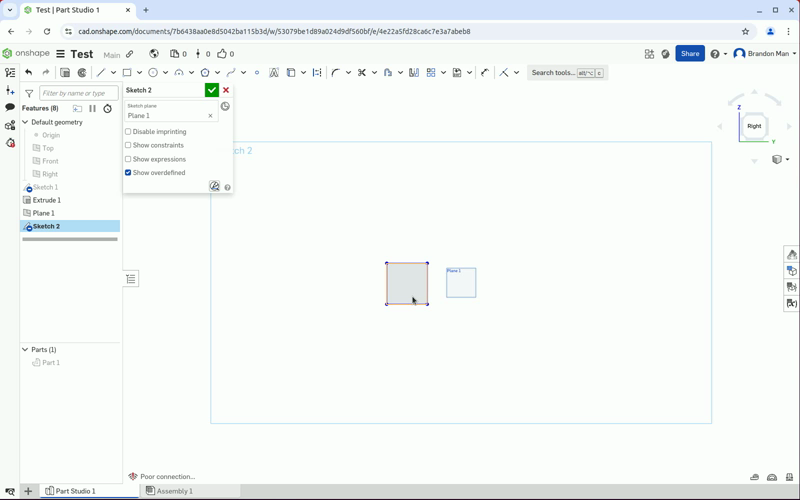
scroll(6)
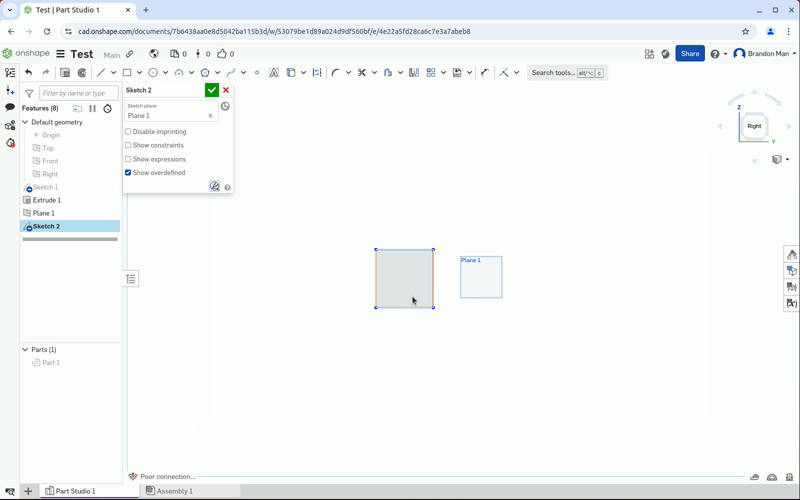
scroll(6)
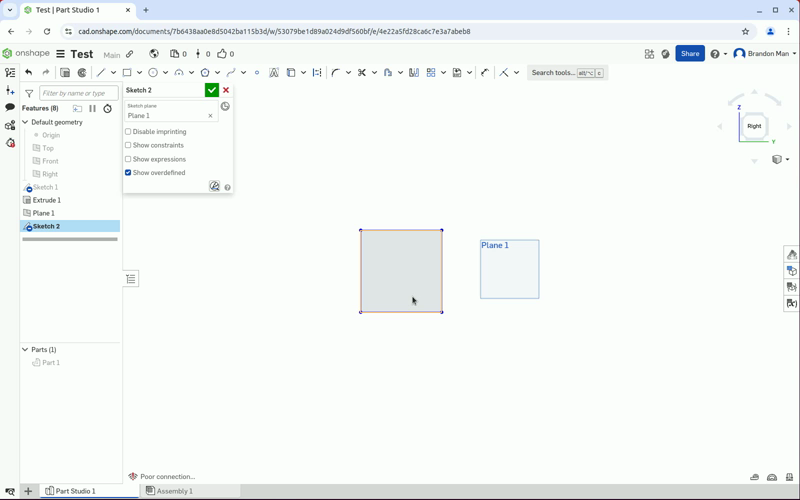
scroll(6)
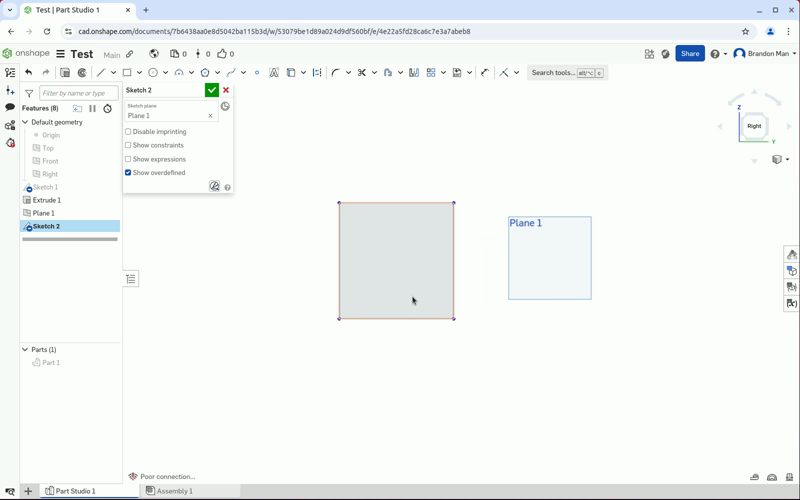
scroll(6)
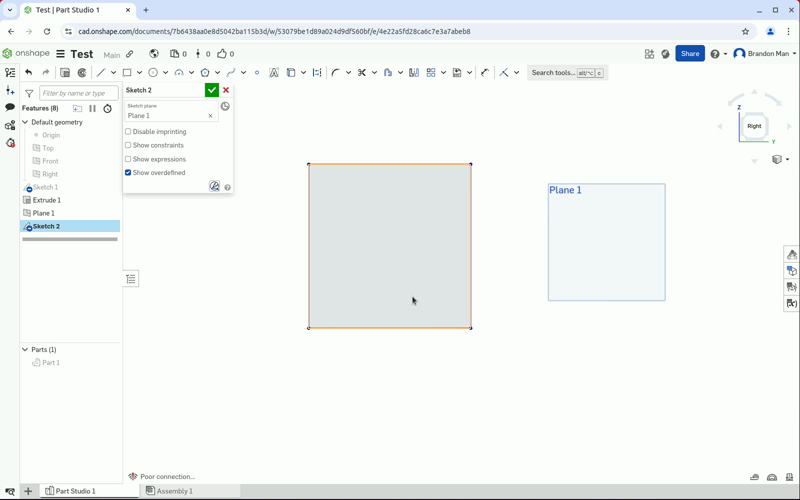
scroll(6)
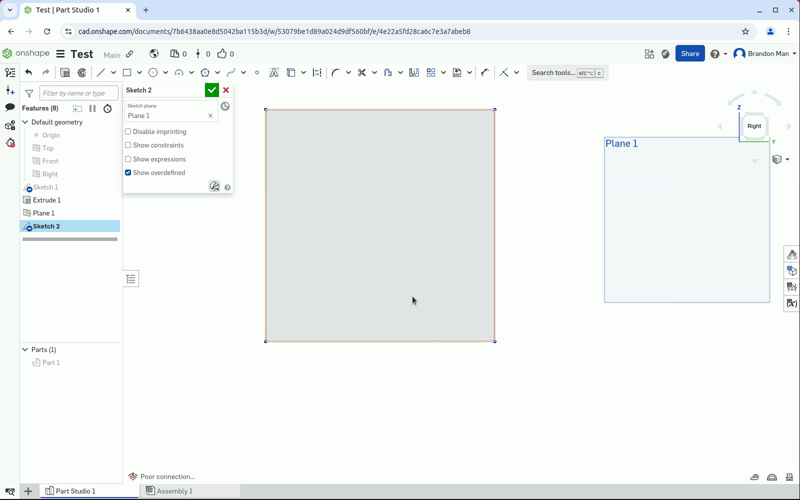
scroll(6)
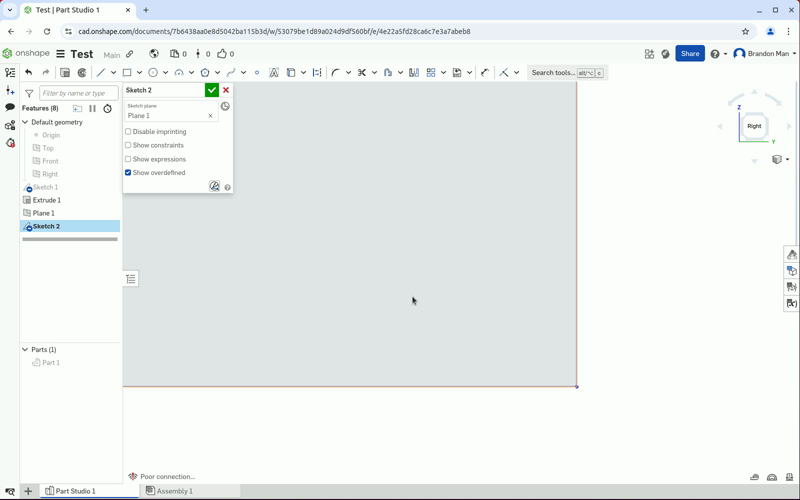
click(412, 296)
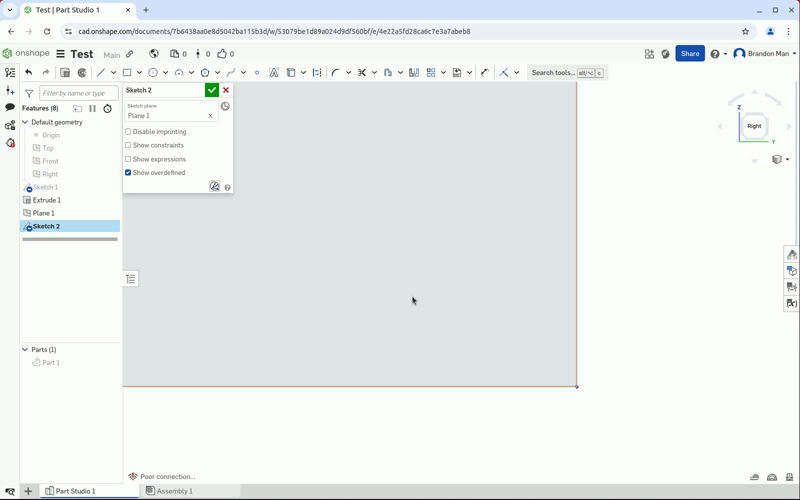
scroll(-6)
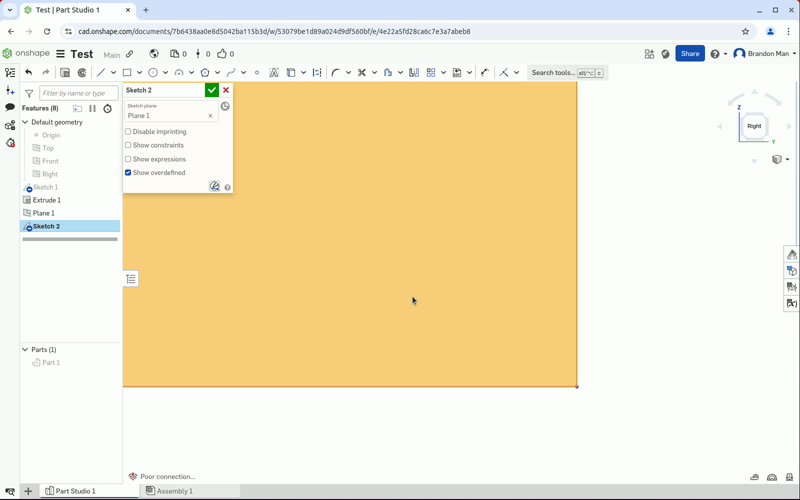
scroll(-6)
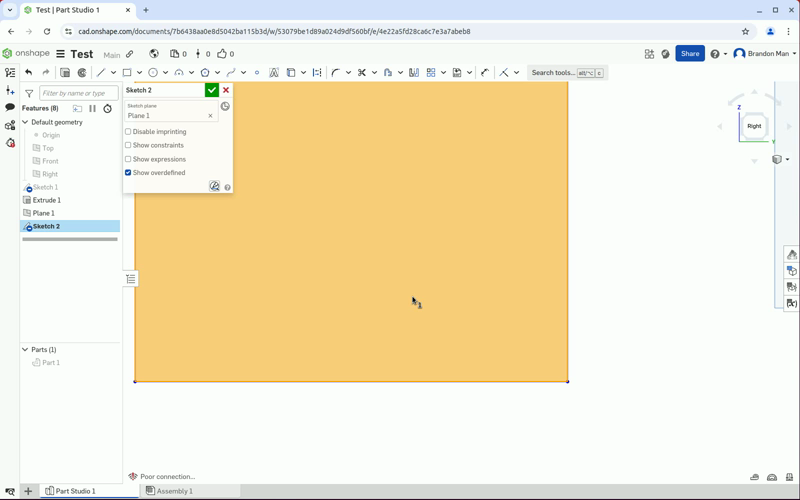
scroll(-6)
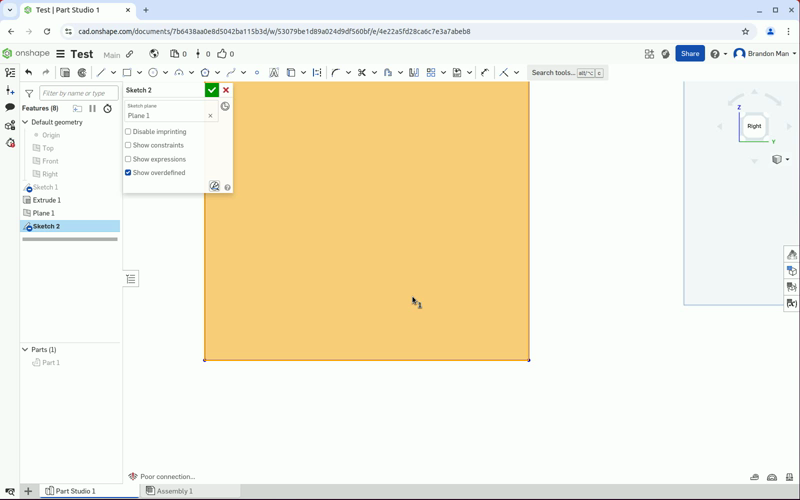
scroll(-6)
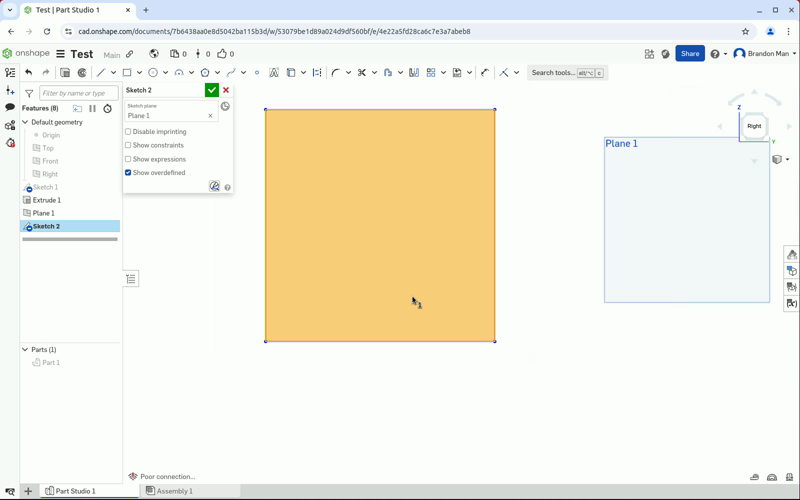
scroll(-6)
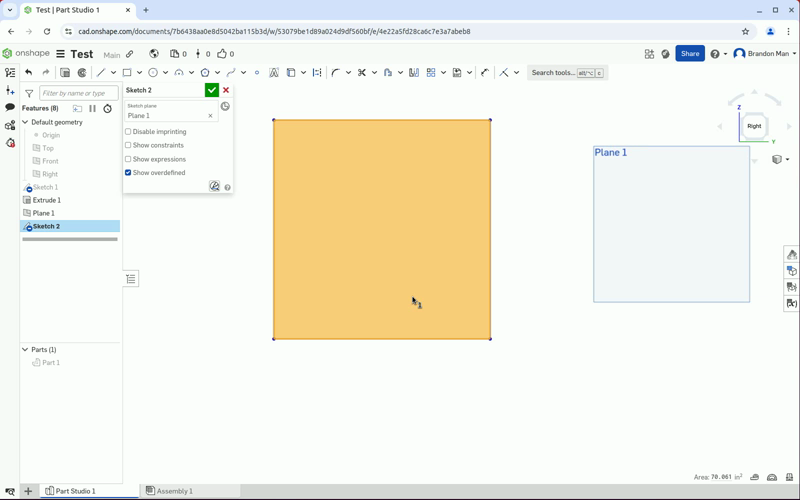
scroll(-6)
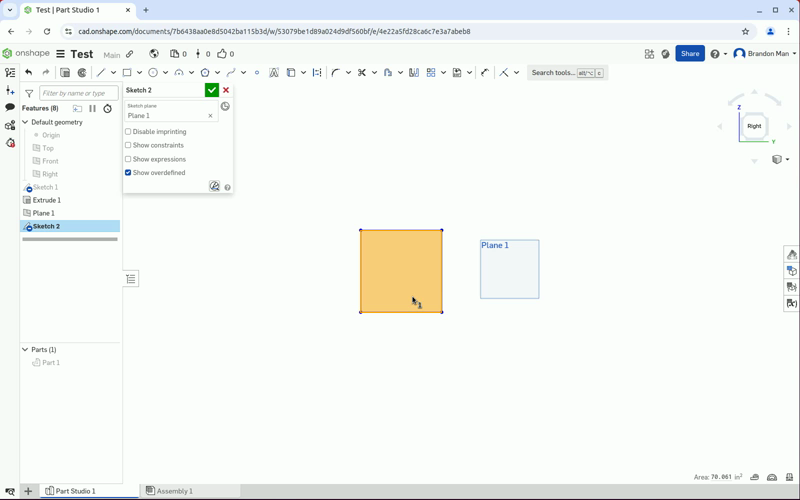
scroll(-6)
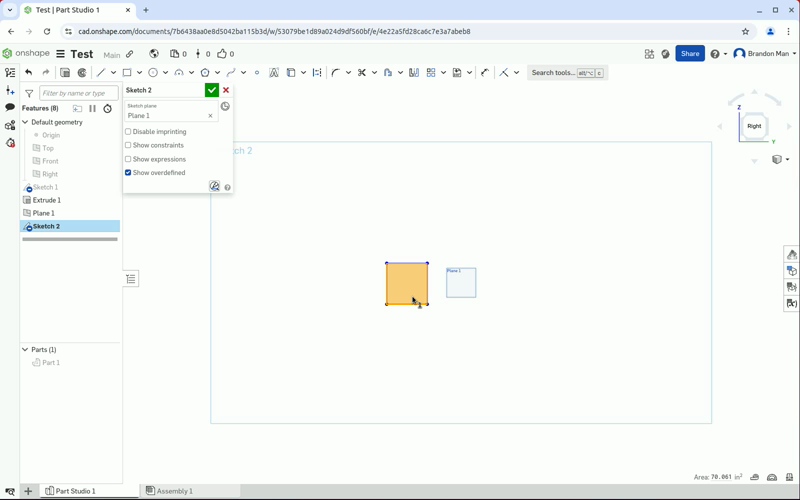
mouse_move(73, 352)
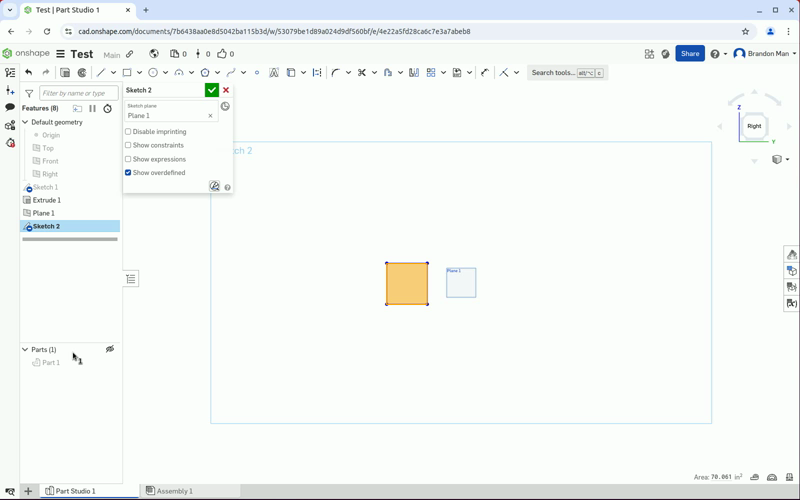
key(shift+y)
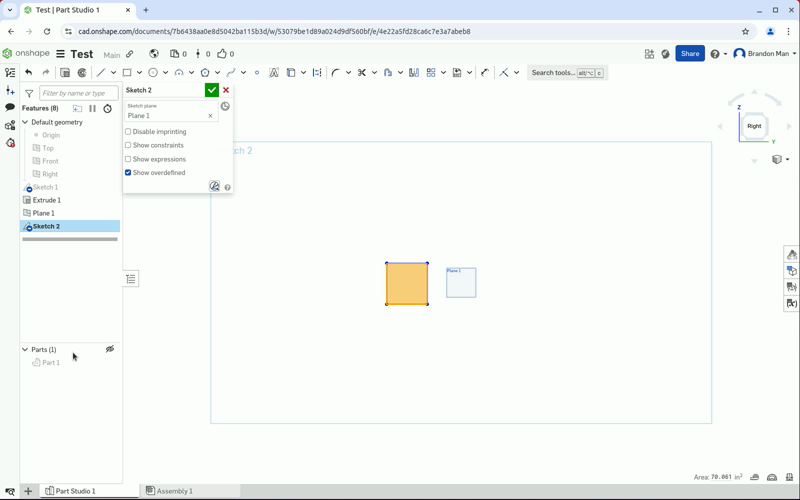
key(shift+e)
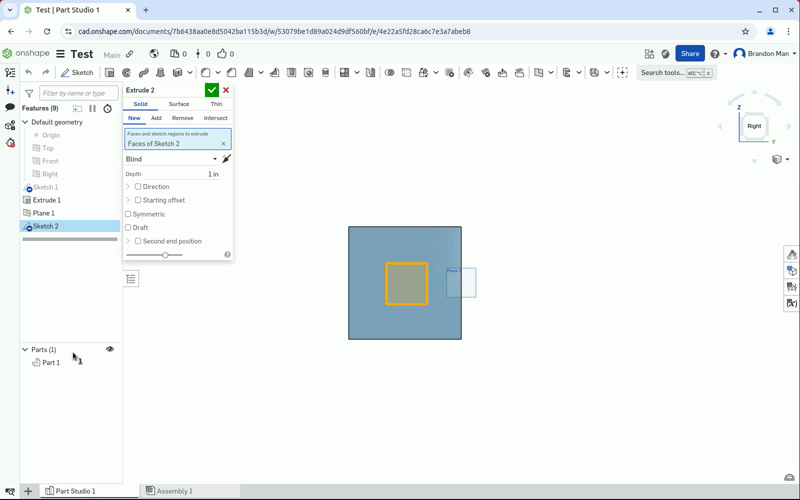
mouse_move(143, 106)
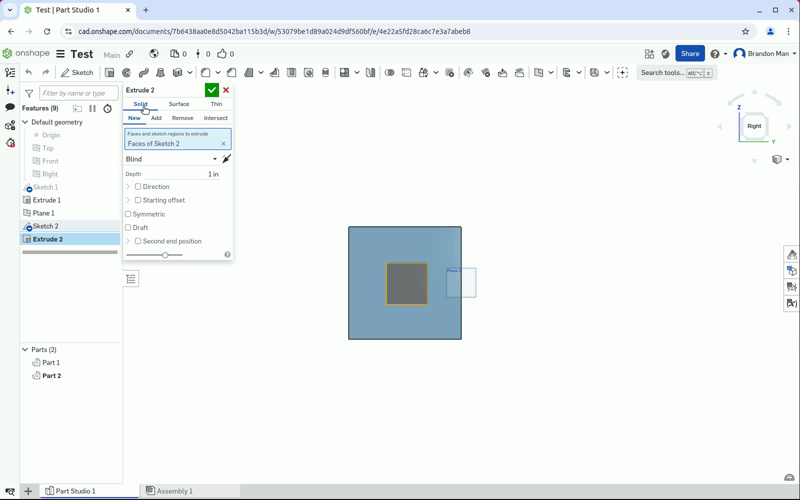
click(143, 106)
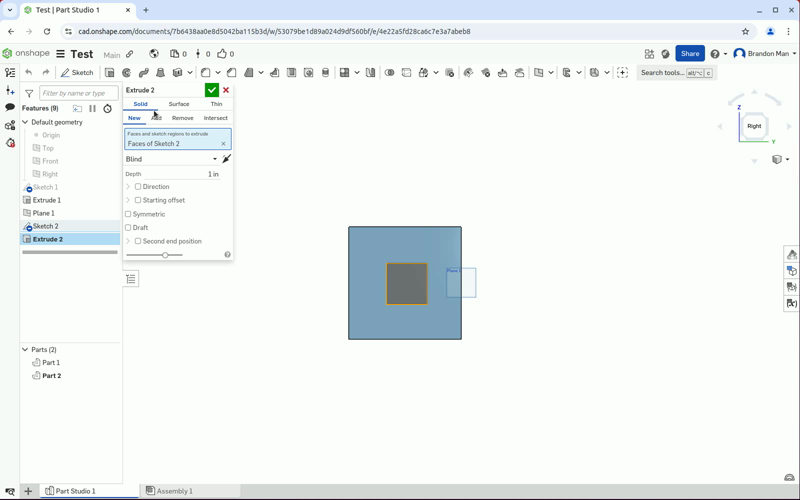
mouse_move(186, 120)
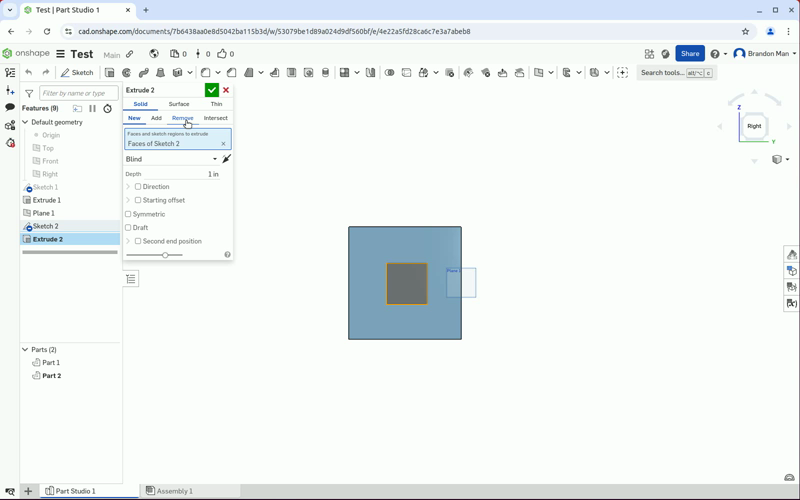
click(186, 120)
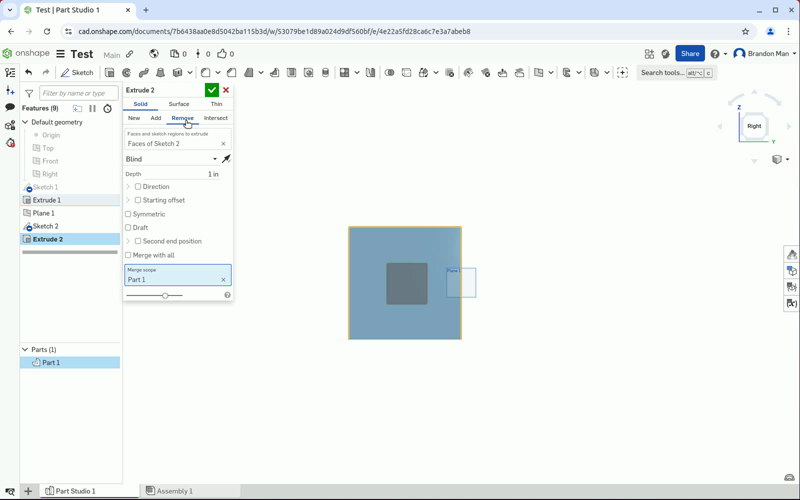
key(tab, 4)
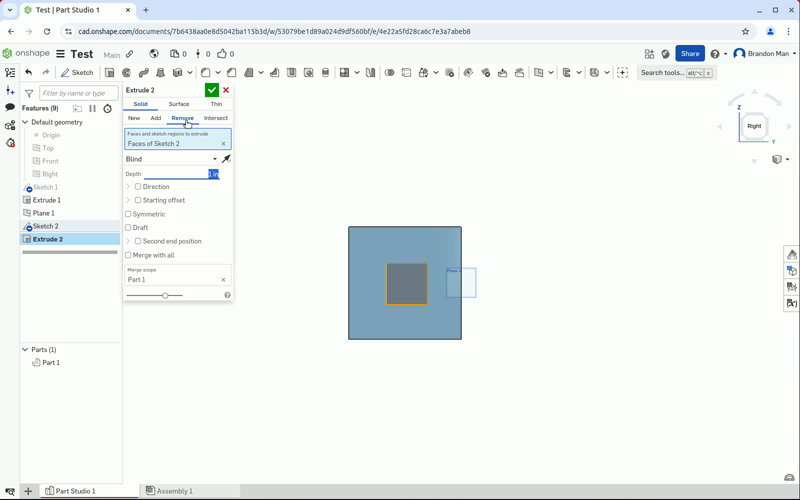
text(23.108)
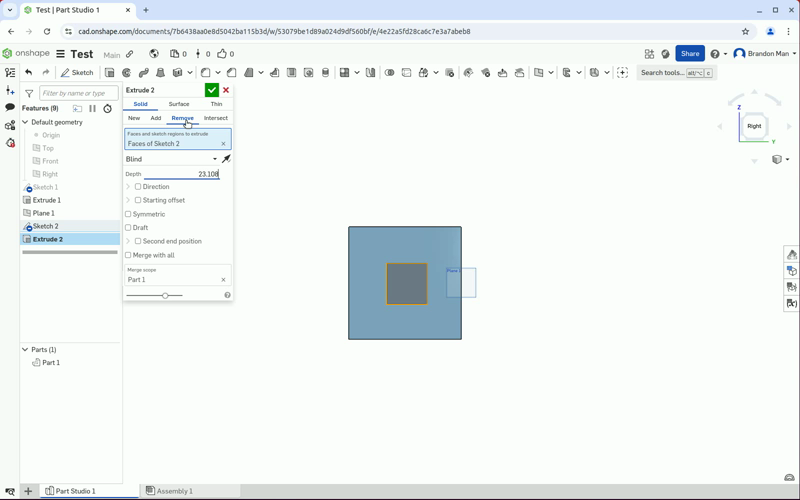
key(tab, 6)
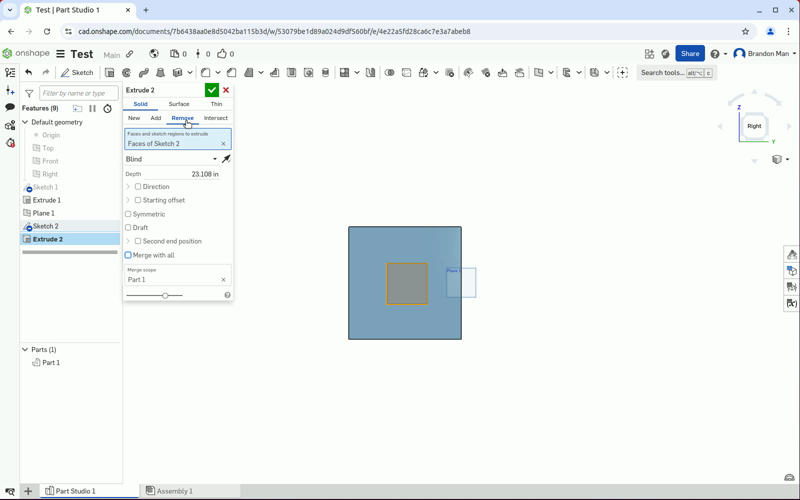
key(space)
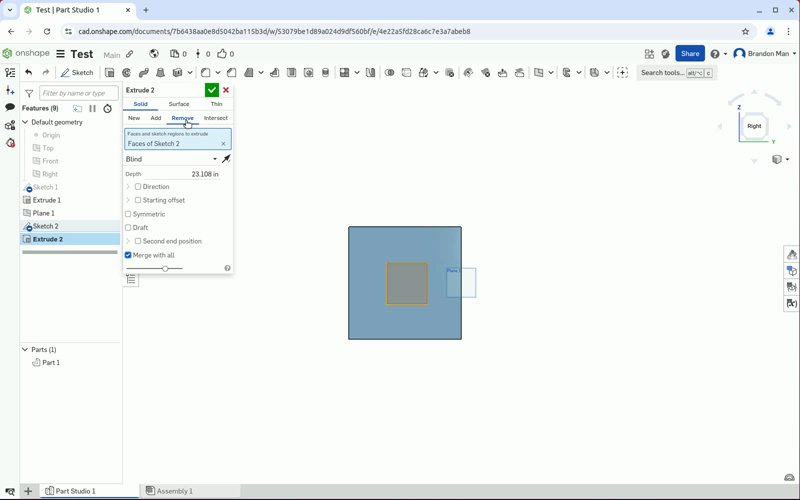
key(enter)
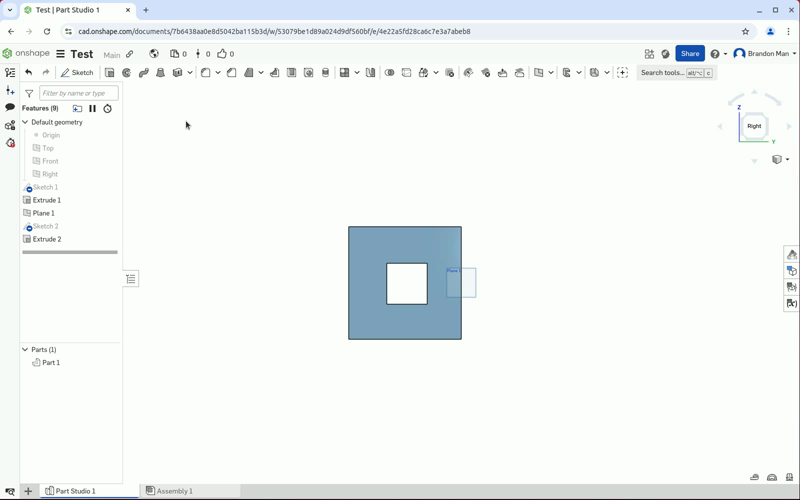
key(shift+h)
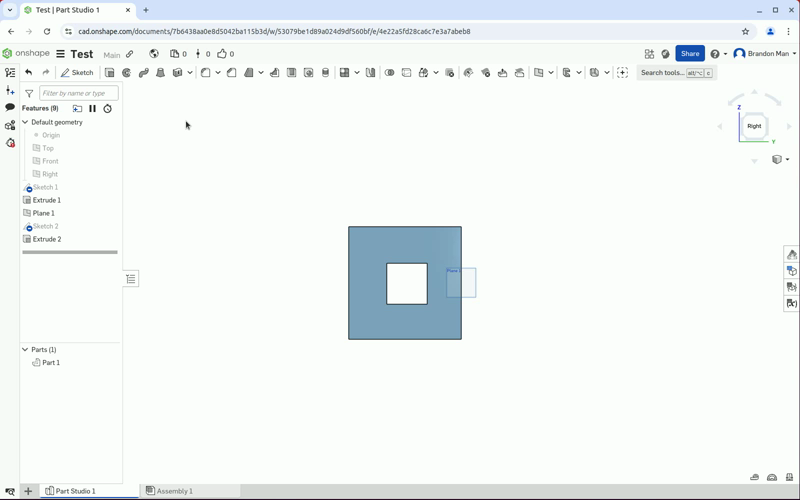
key(shift+h)
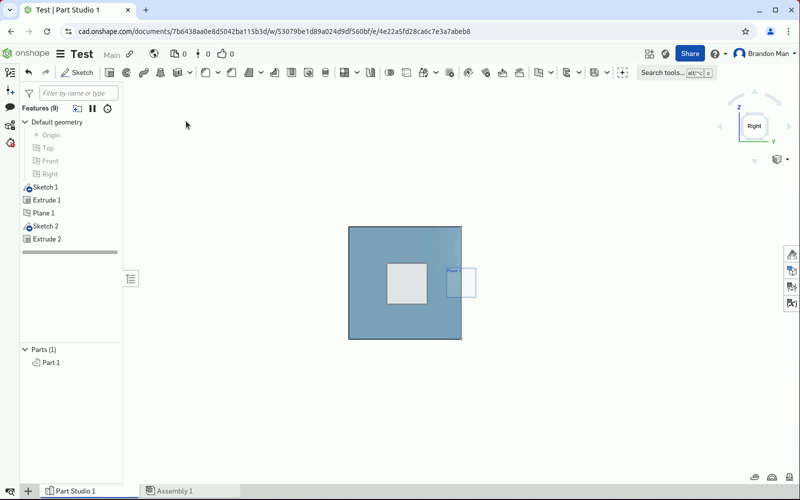
key(shift+7)
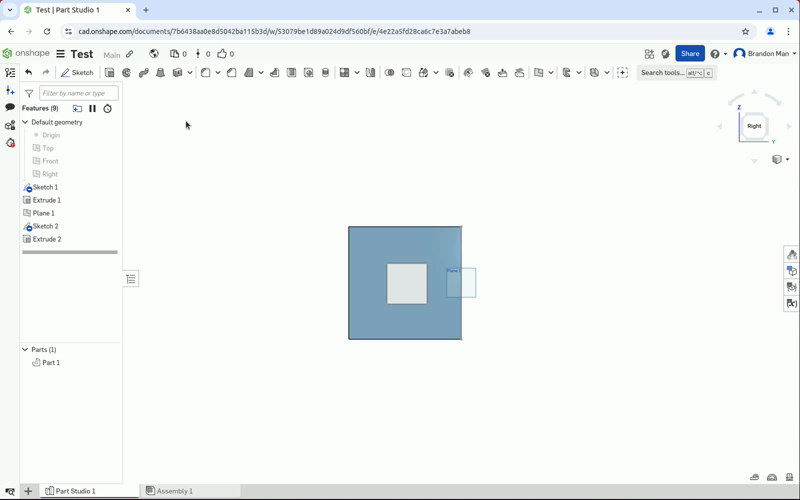
key(right, 2)
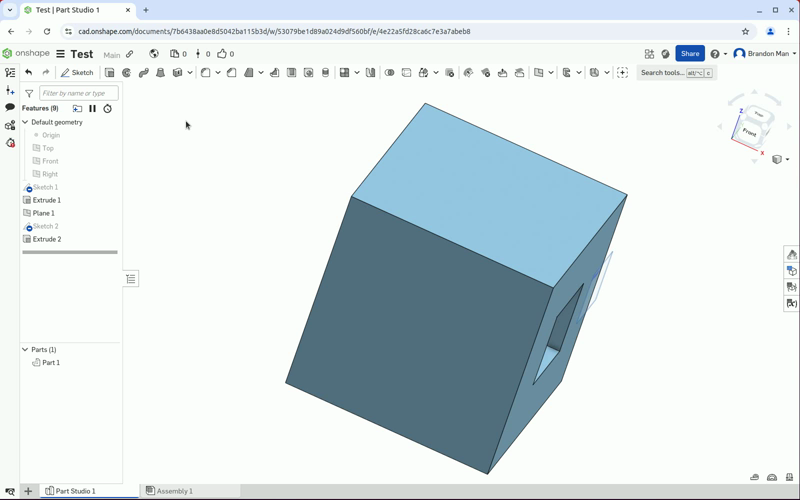
key(down, 2)
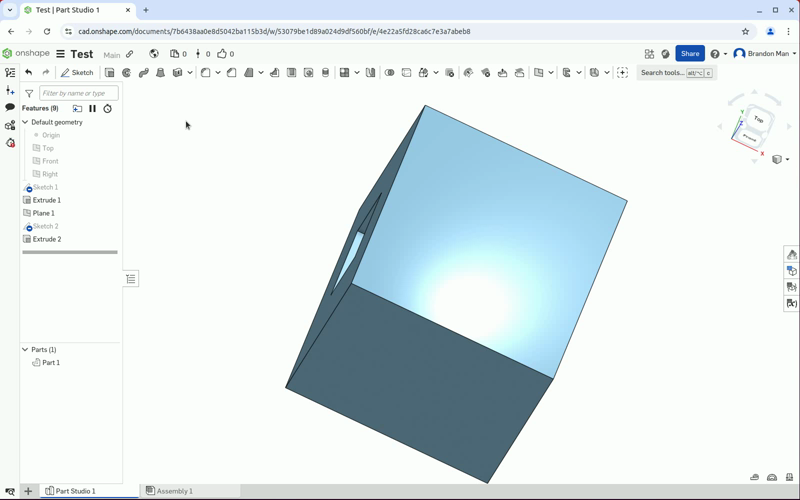
key(up, 2)
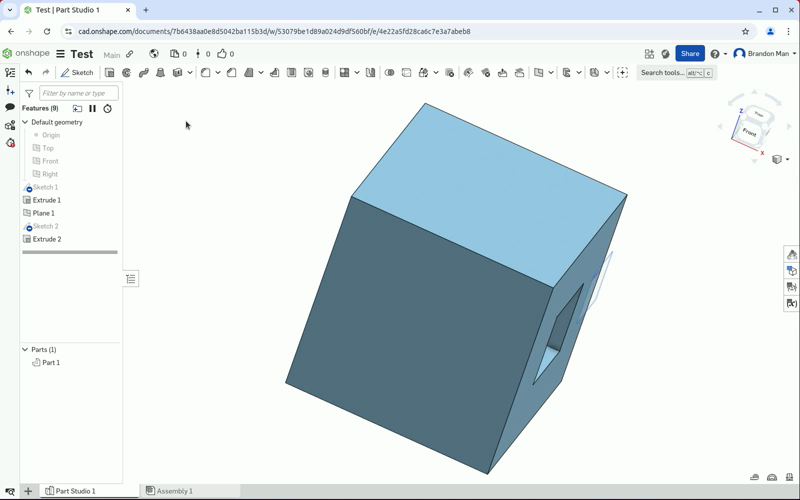
key(left, 2)
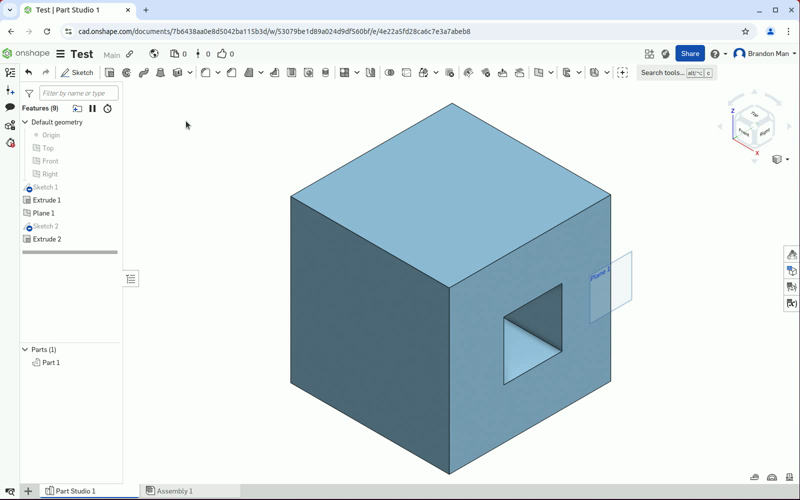
mouse_move(73, 189)
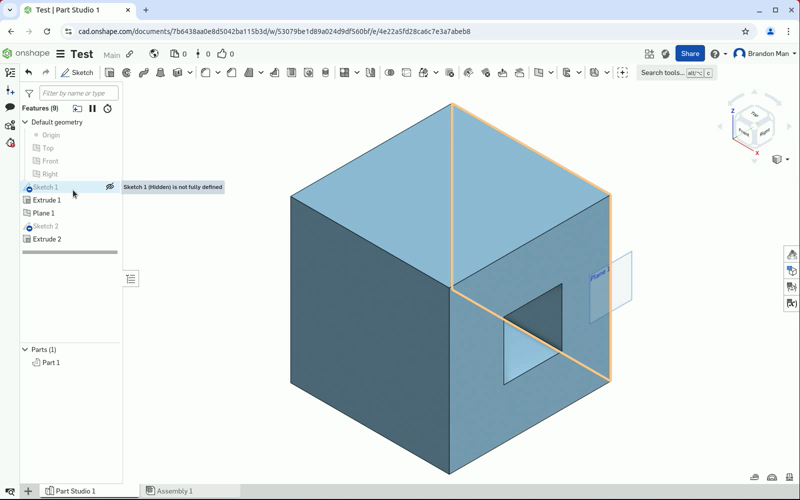
click(73, 189)